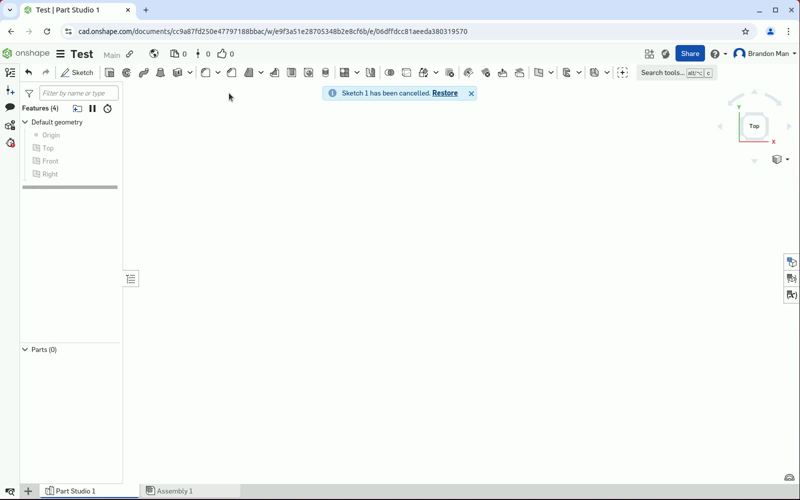
key(shift+h)
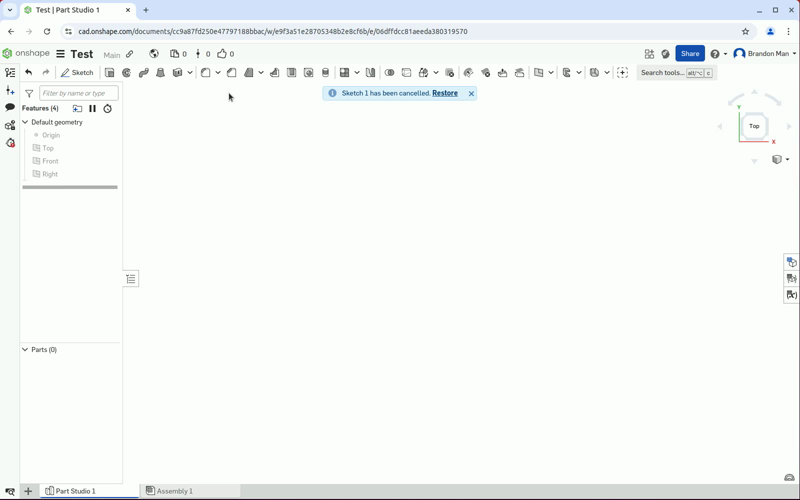
key(shift+s)
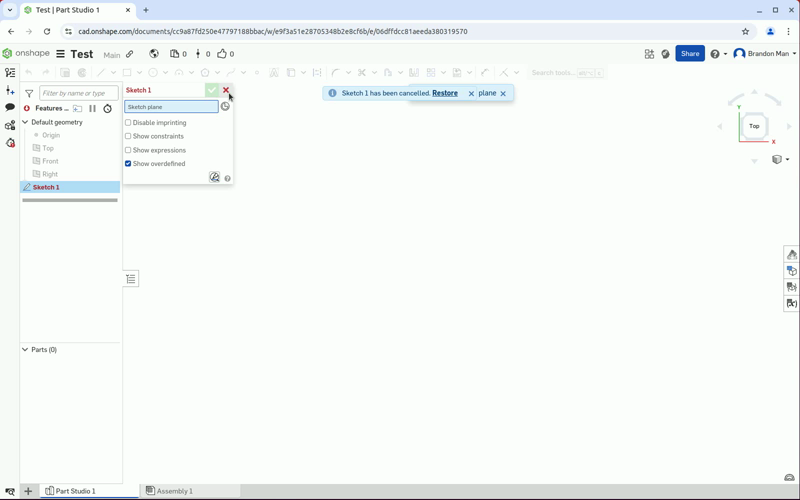
mouse_move(73, 150)
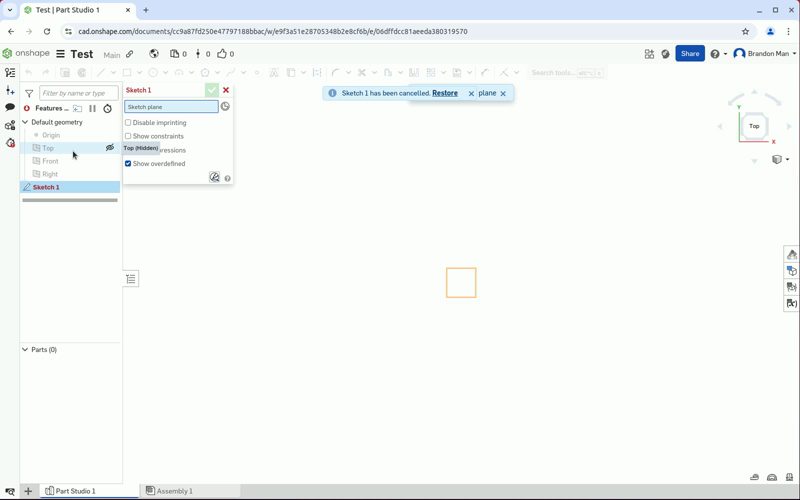
click(73, 150)
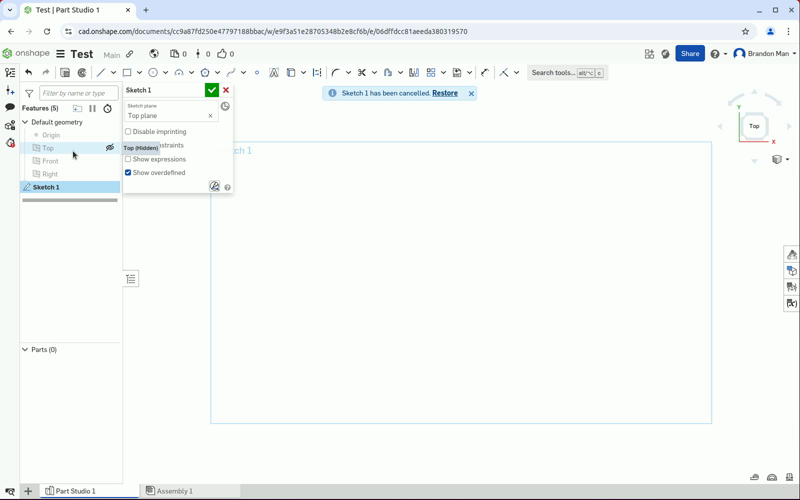
mouse_move(73, 352)
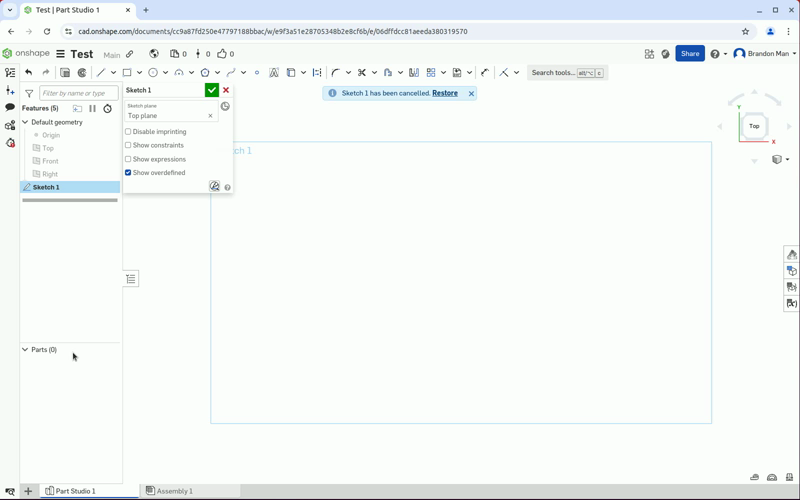
key(y)
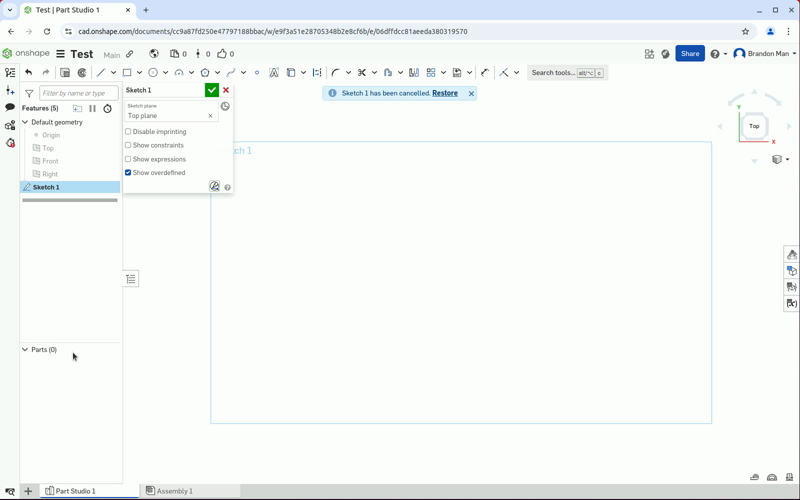
key(l)
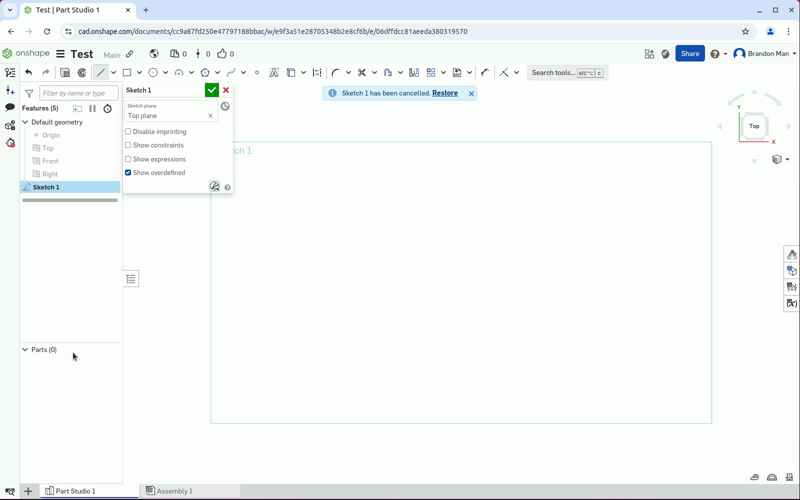
key_down(shift)
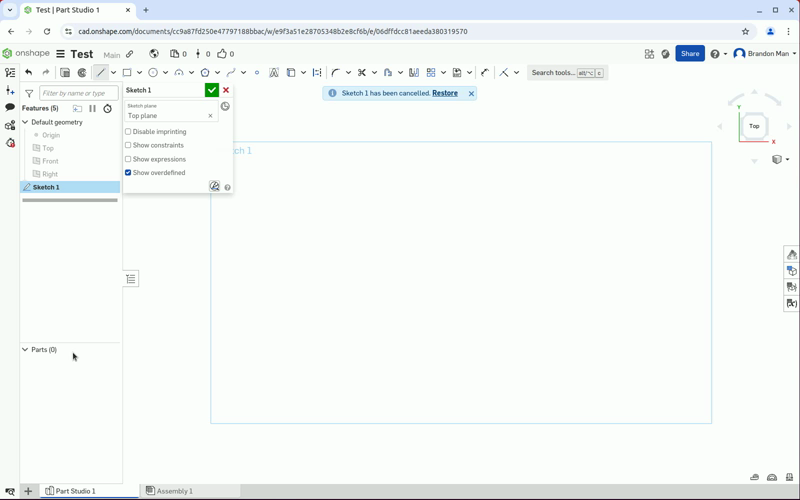
mouse_move(363, 339)
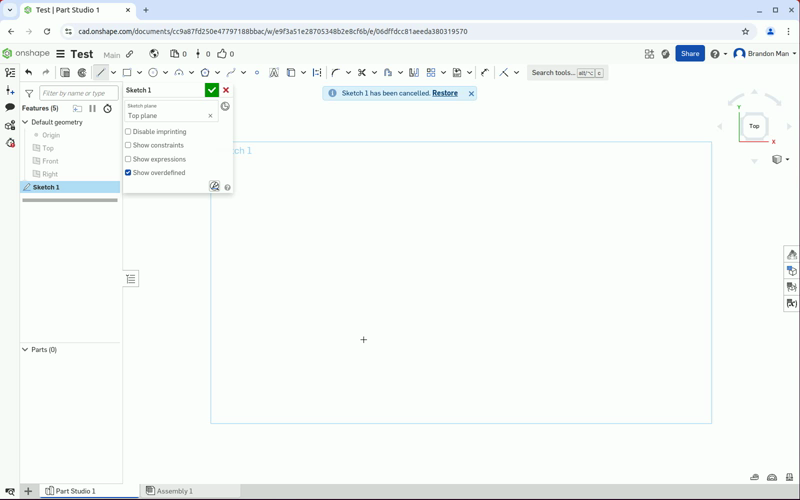
click(363, 339)
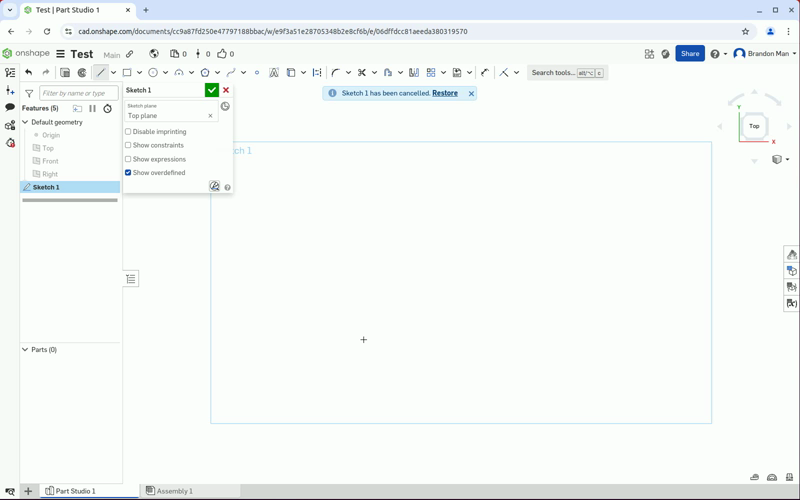
key_up(shift)
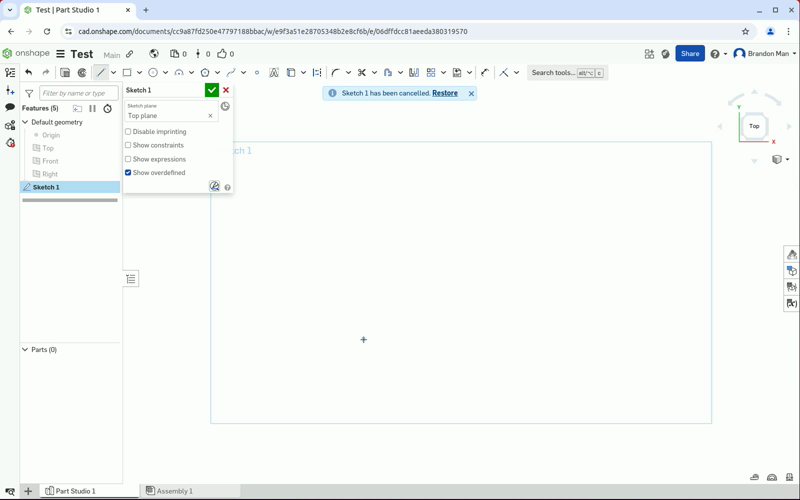
key_down(shift)
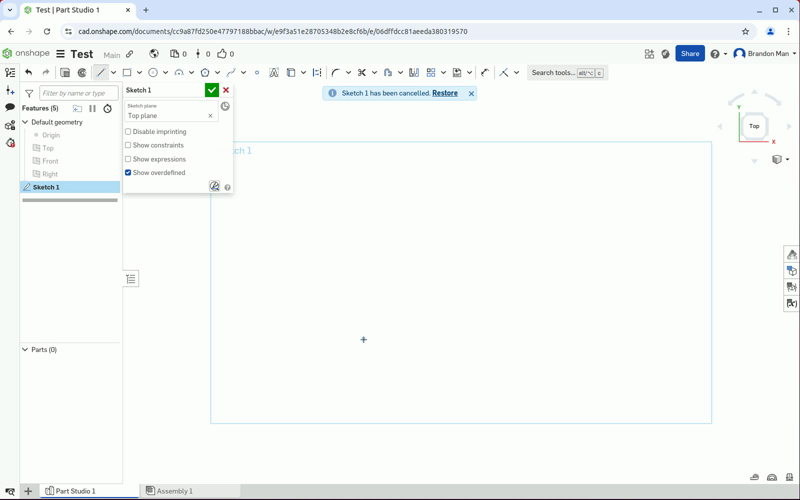
mouse_move(461, 394)
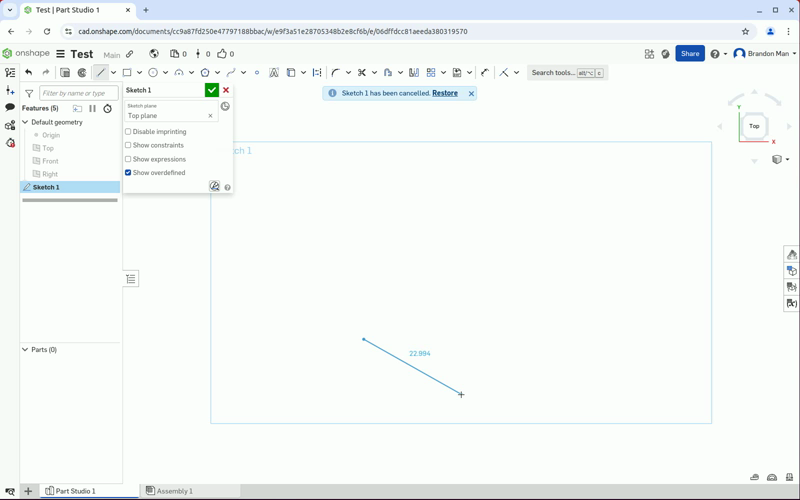
click(461, 394)
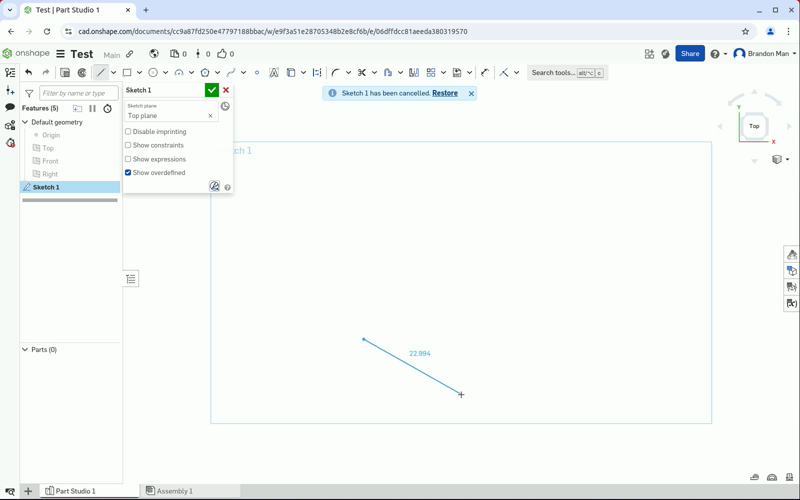
key_up(shift)
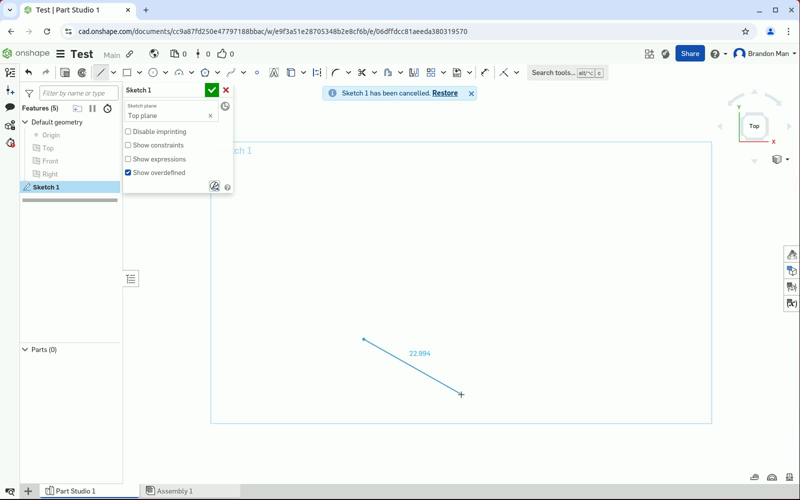
key_down(shift)
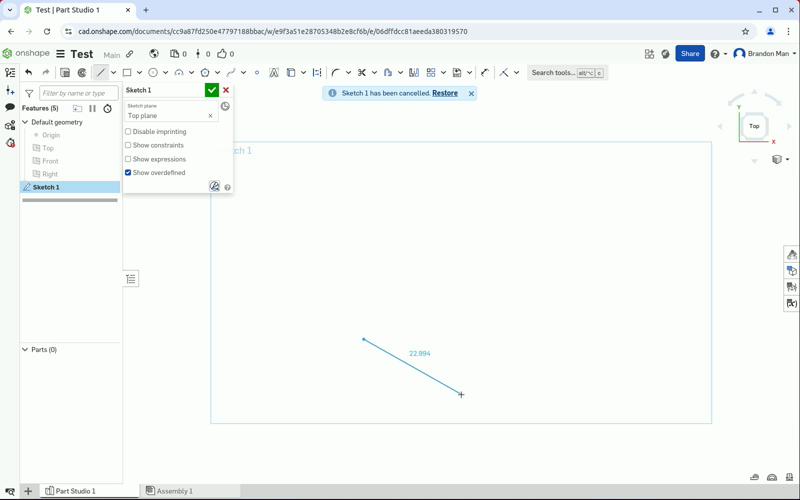
mouse_move(557, 339)
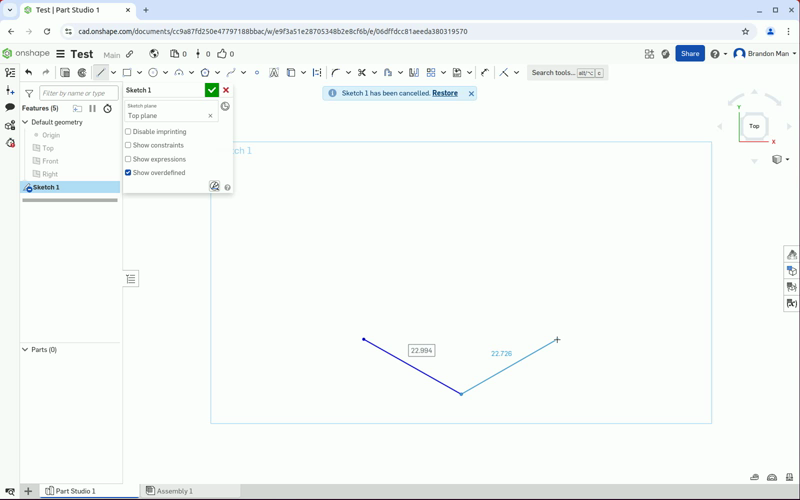
click(557, 339)
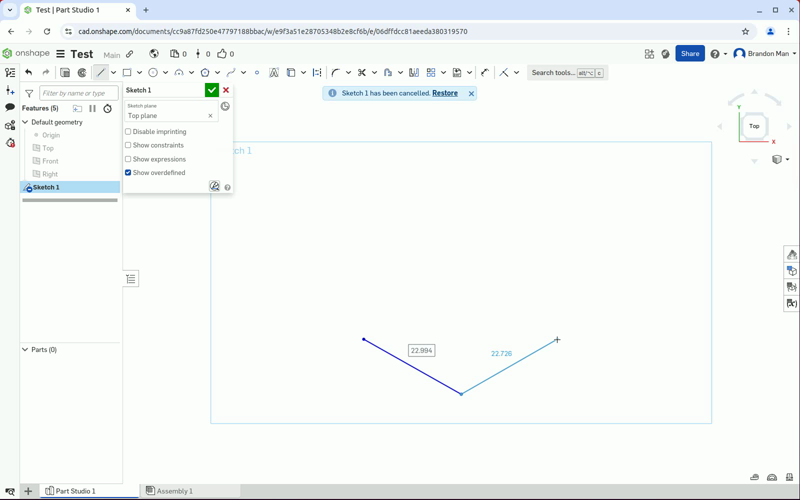
key_up(shift)
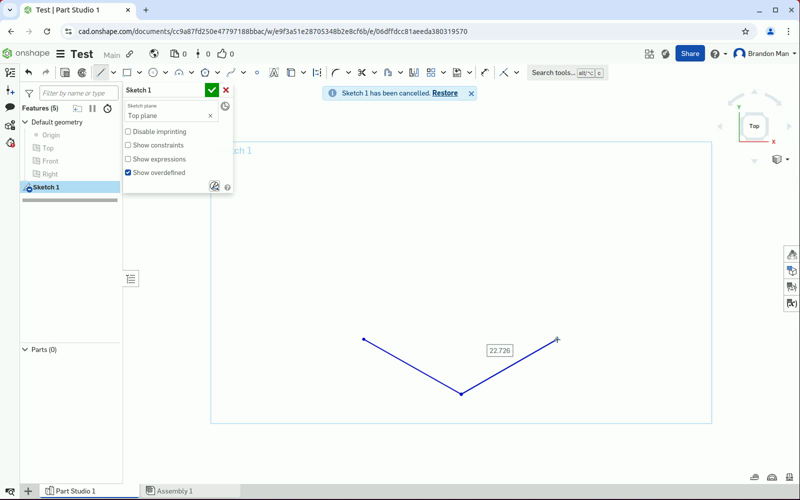
key_down(shift)
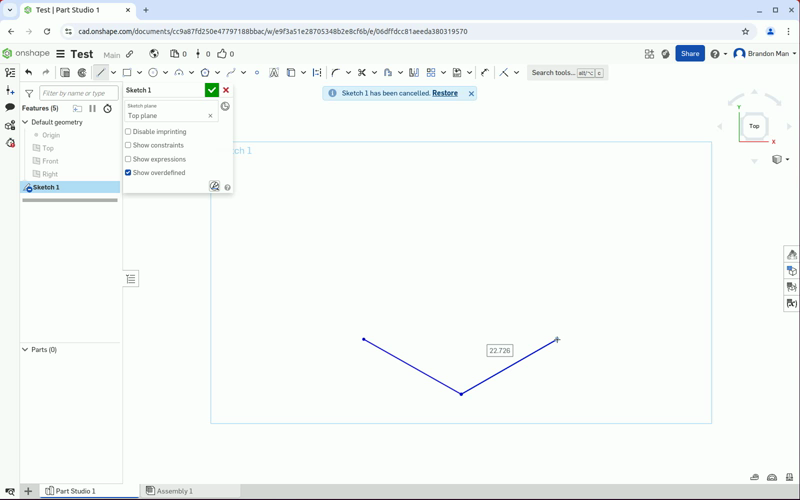
mouse_move(557, 227)
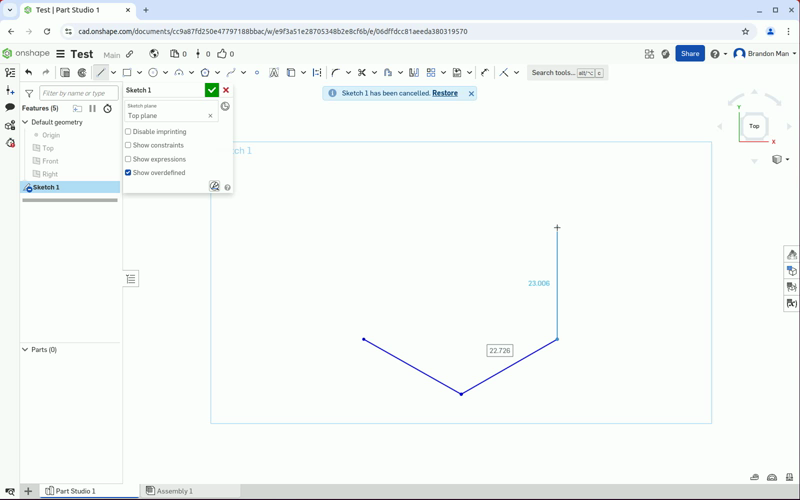
click(557, 227)
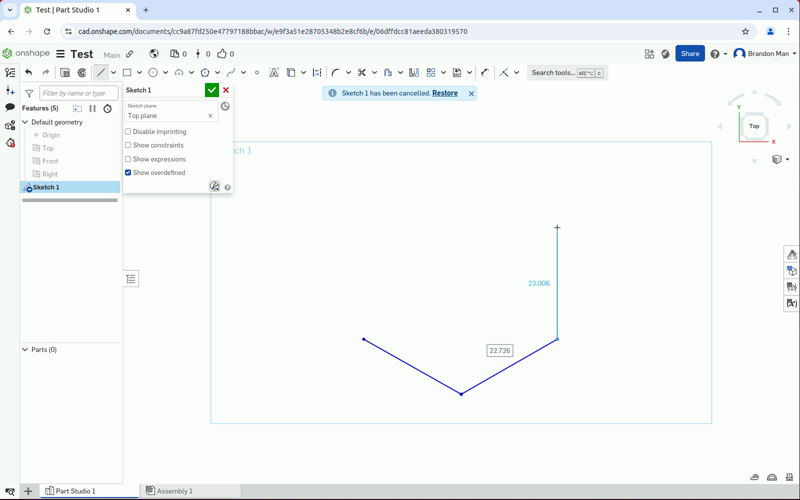
key_up(shift)
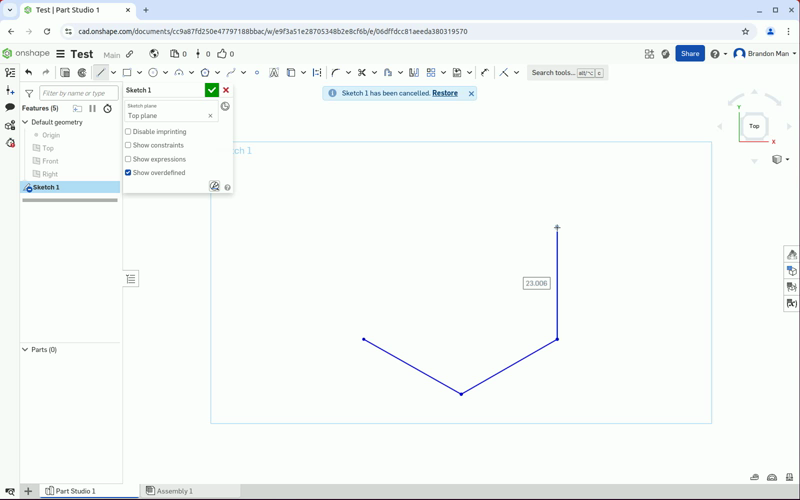
key_down(shift)
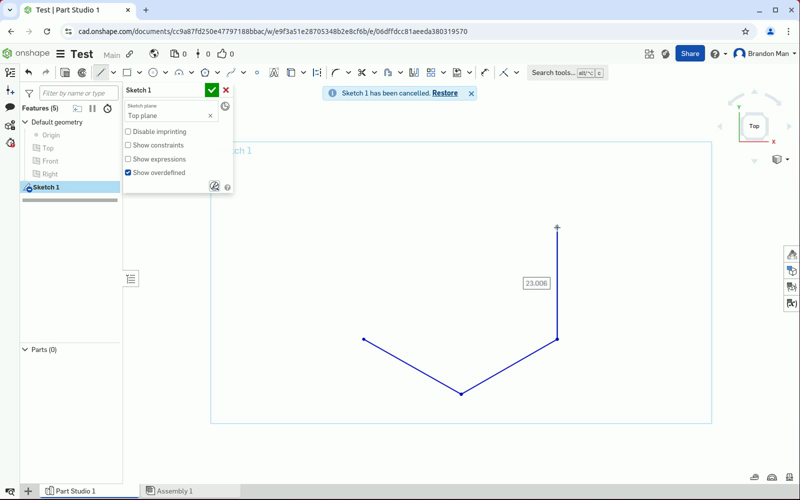
mouse_move(461, 171)
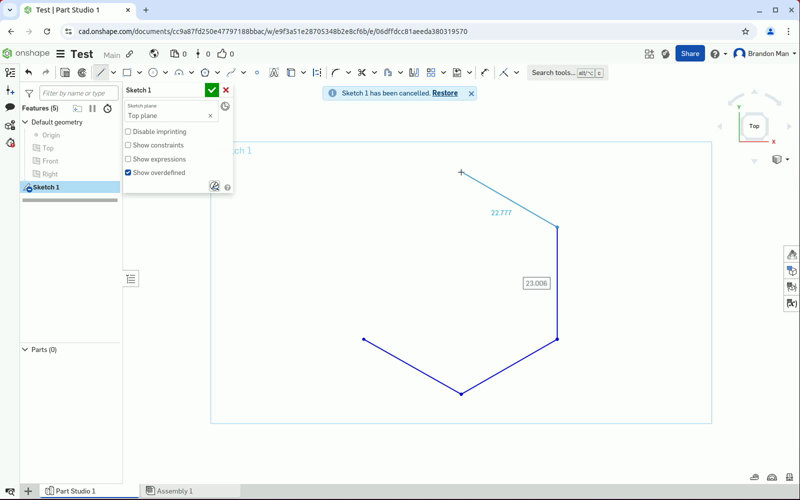
click(461, 171)
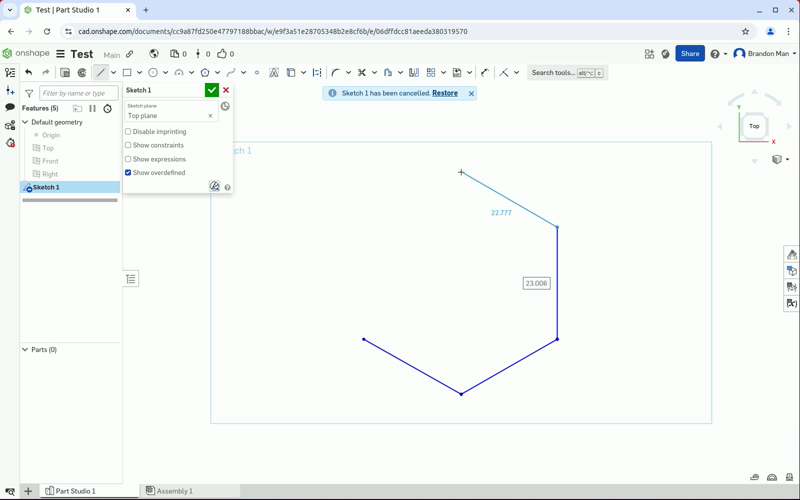
key_up(shift)
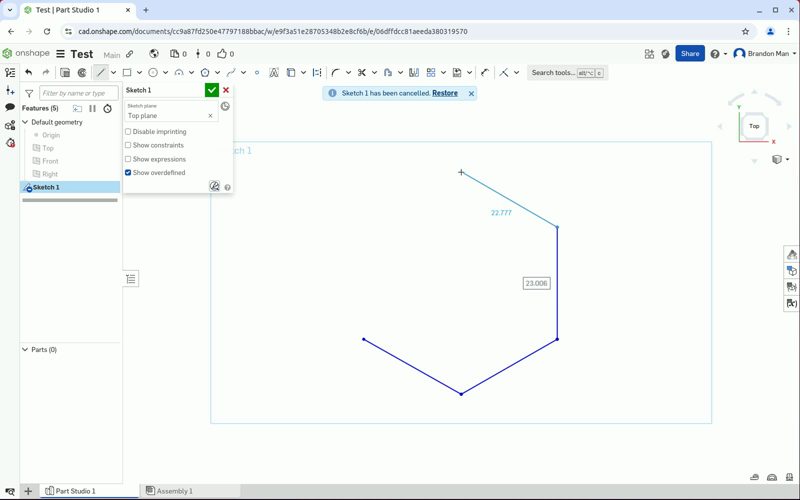
key_down(shift)
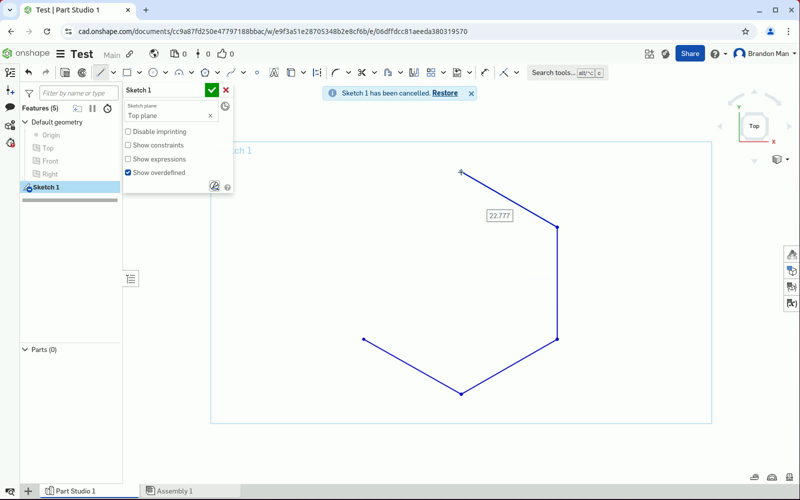
mouse_move(363, 227)
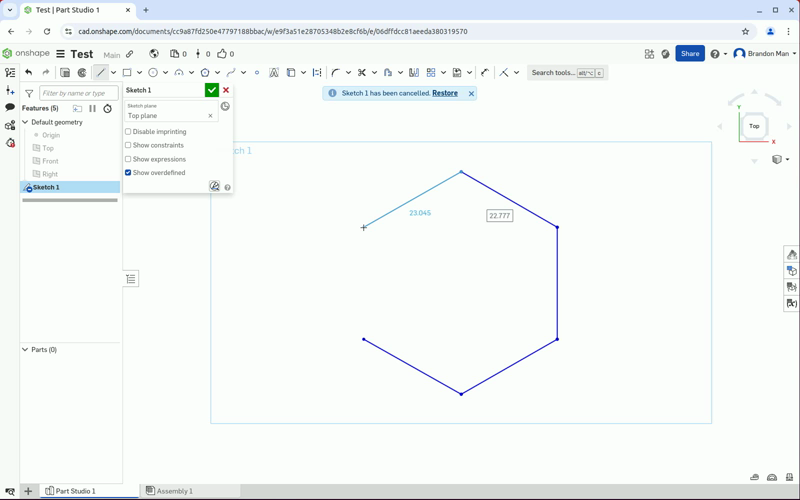
click(363, 227)
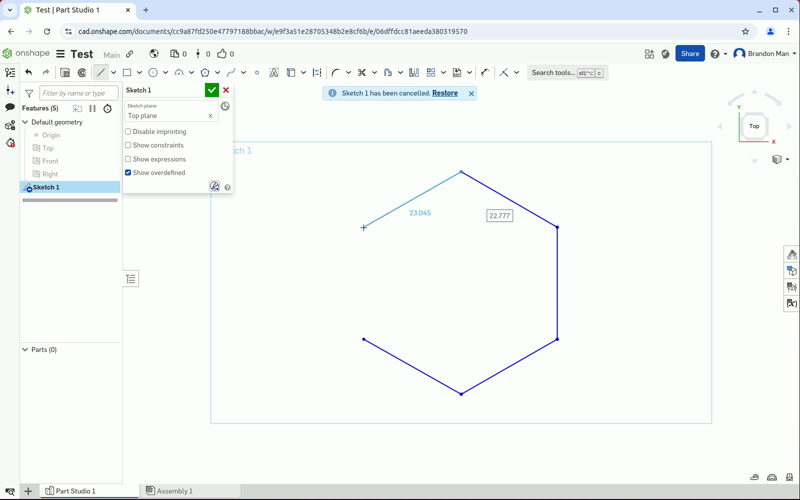
key_up(shift)
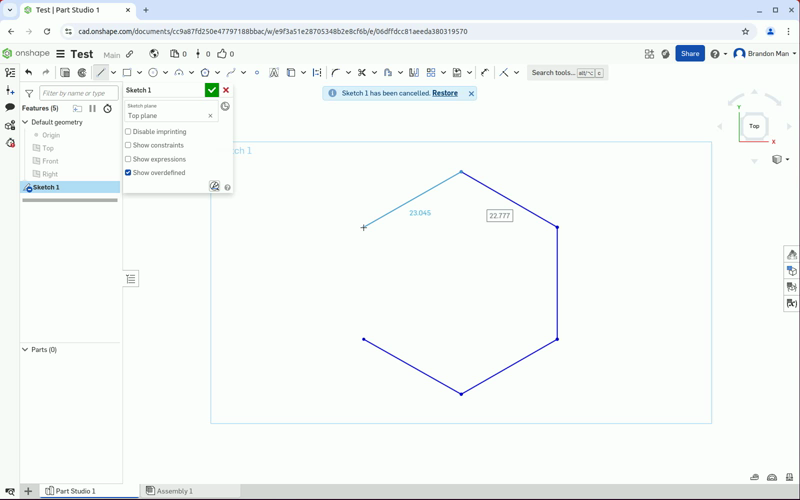
key_down(shift)
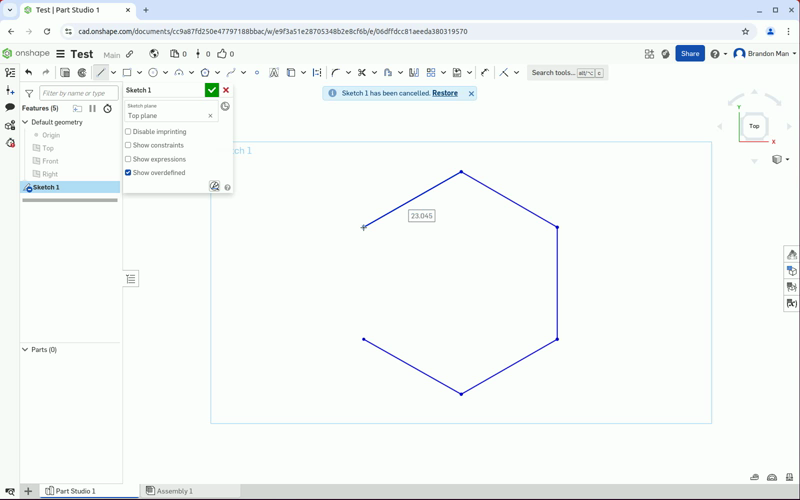
mouse_move(363, 339)
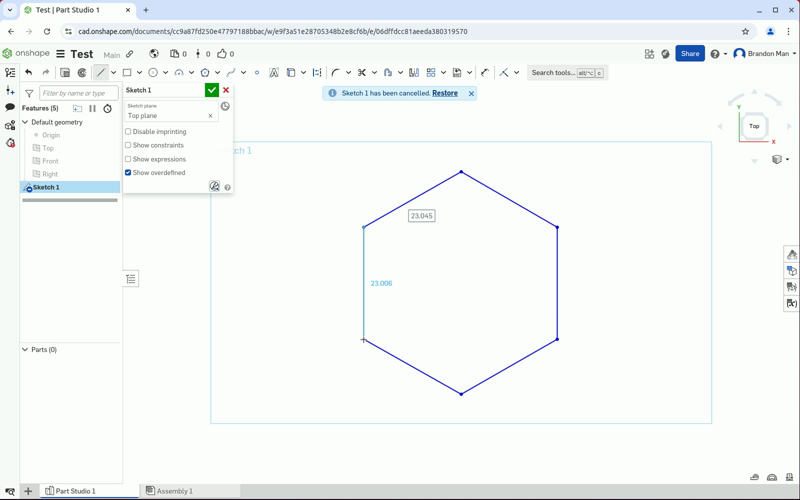
key_up(shift)
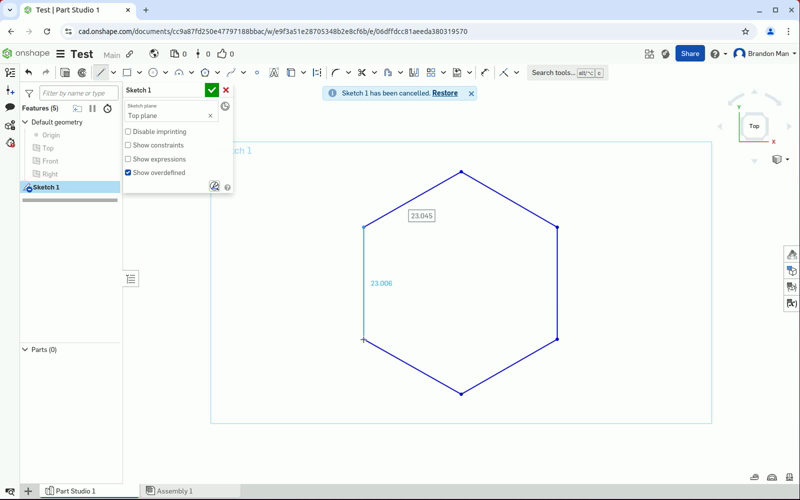
click(363, 339)
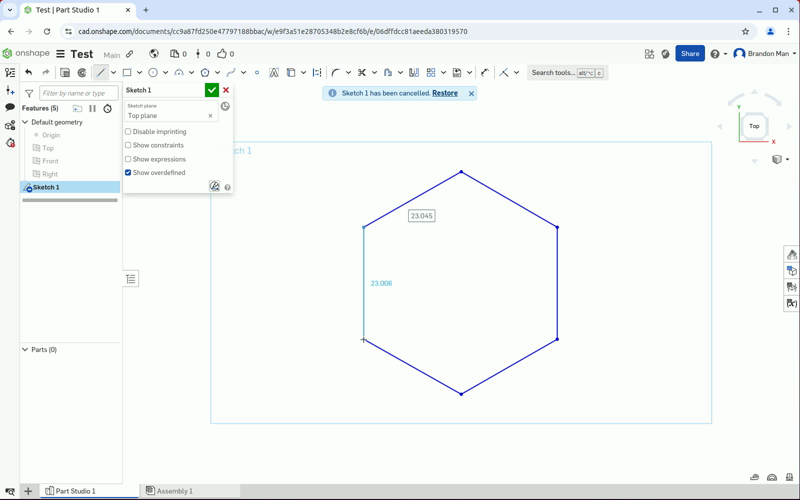
key(esc)
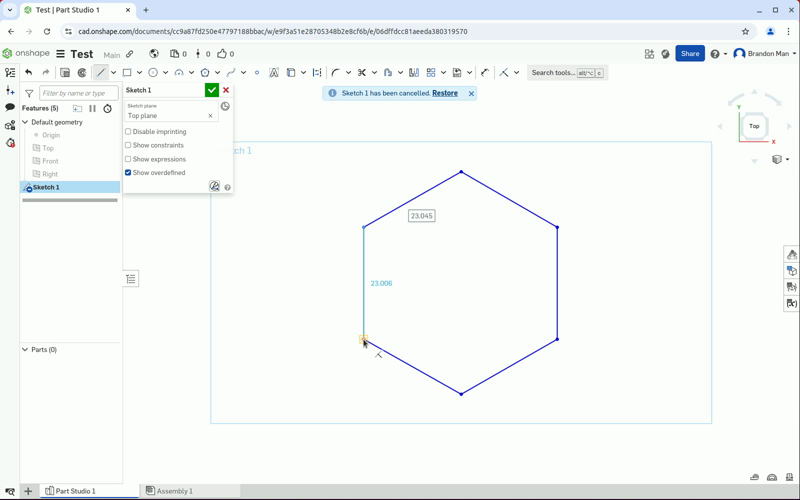
key(c)
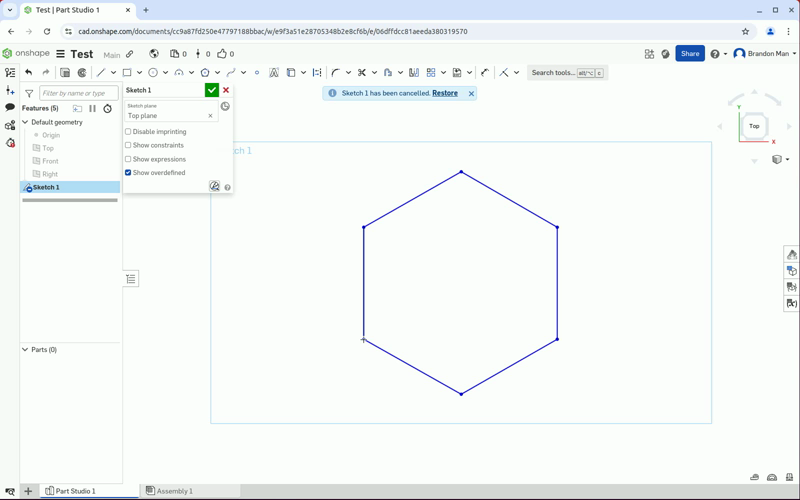
key_down(shift)
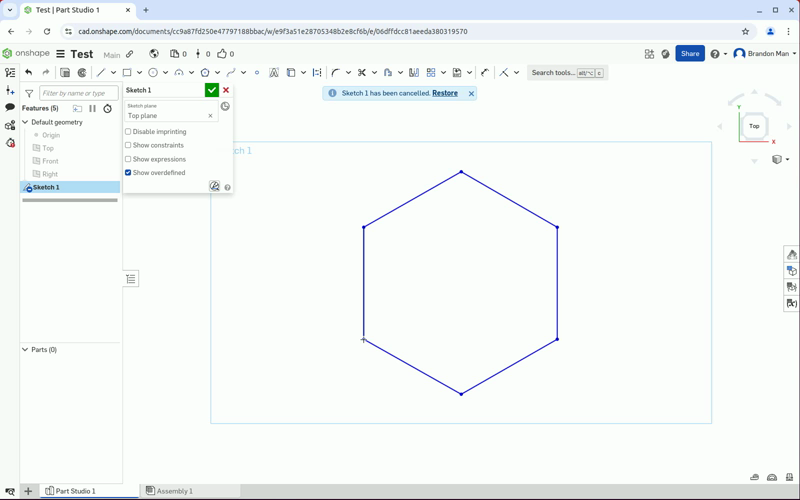
mouse_move(461, 284)
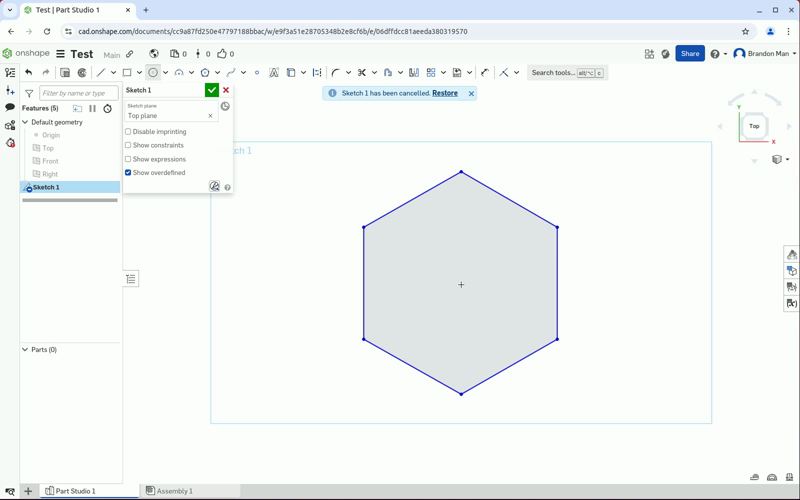
click(461, 284)
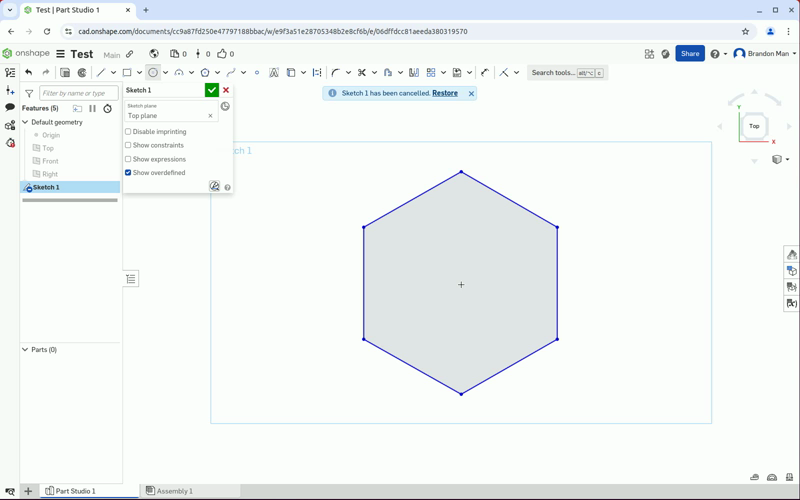
key_up(shift)
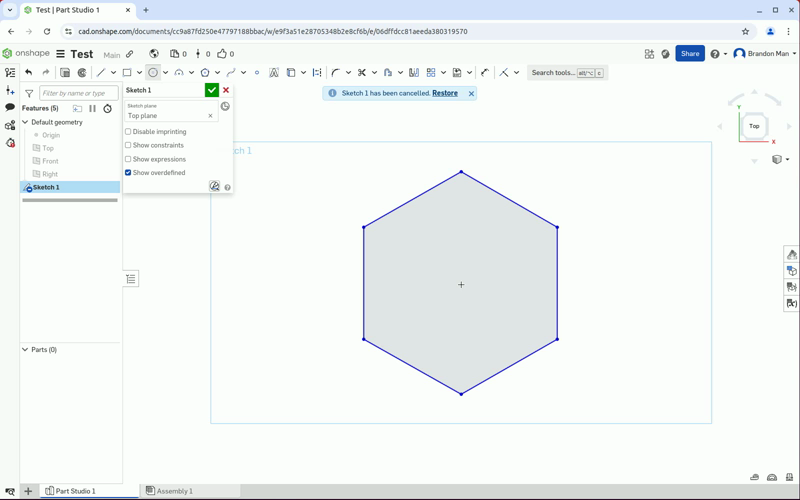
mouse_move(549, 284)
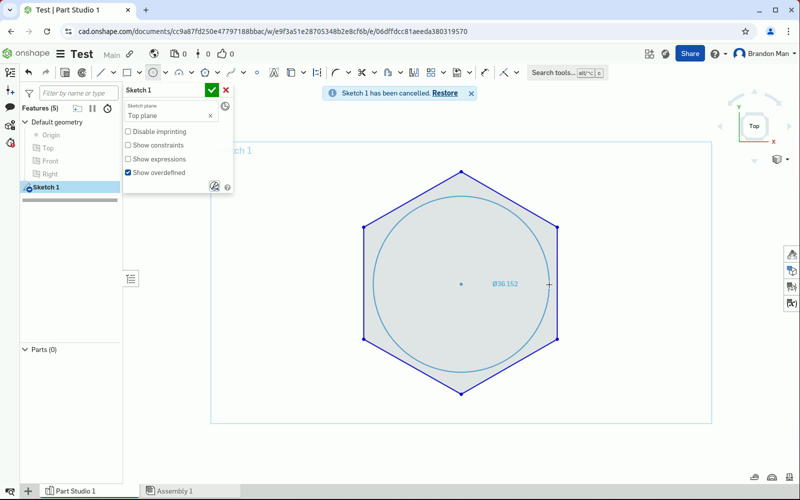
click(549, 284)
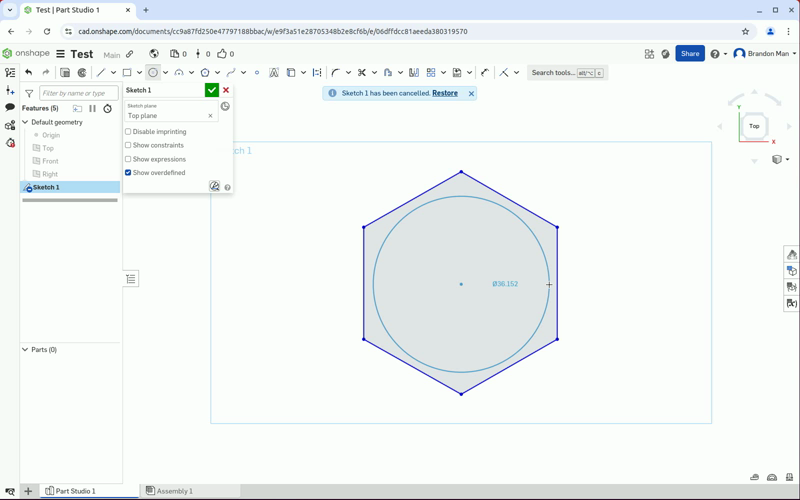
key(esc)
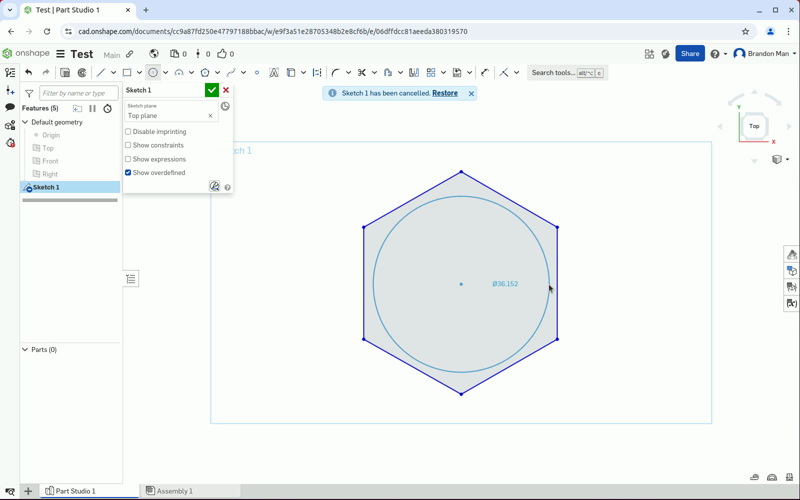
mouse_move(550, 311)
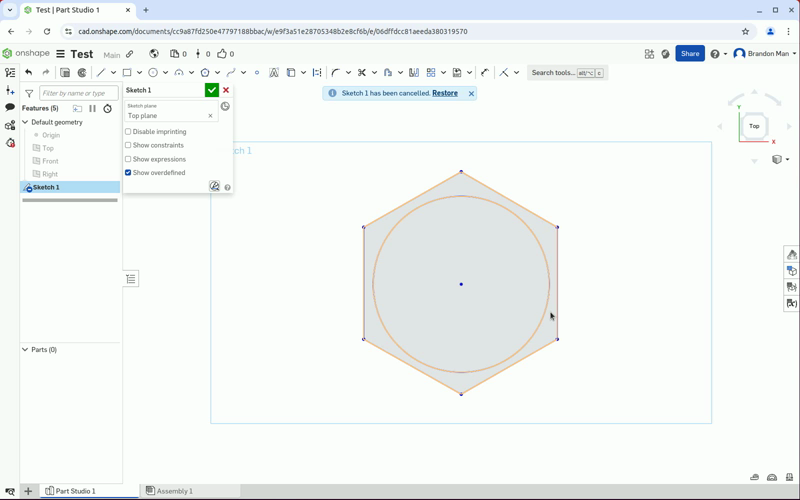
click(550, 311)
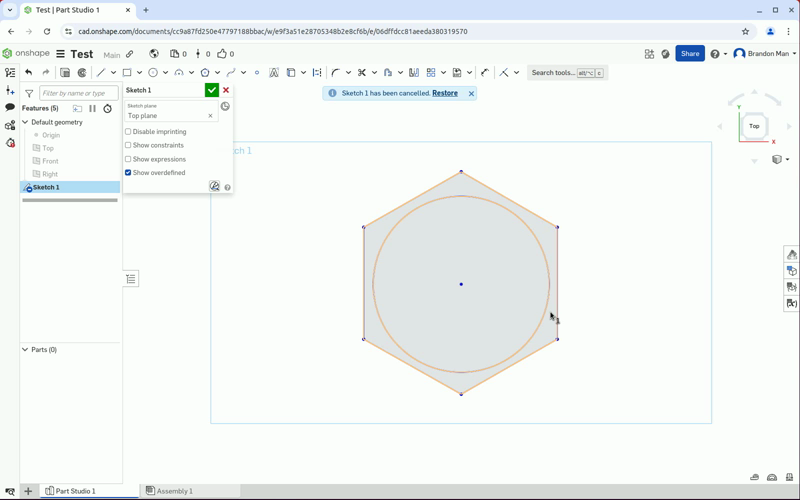
mouse_move(73, 352)
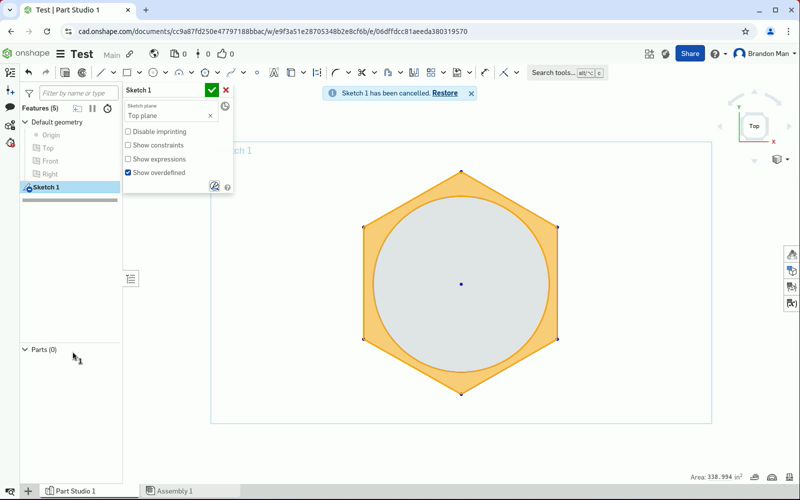
key(shift+y)
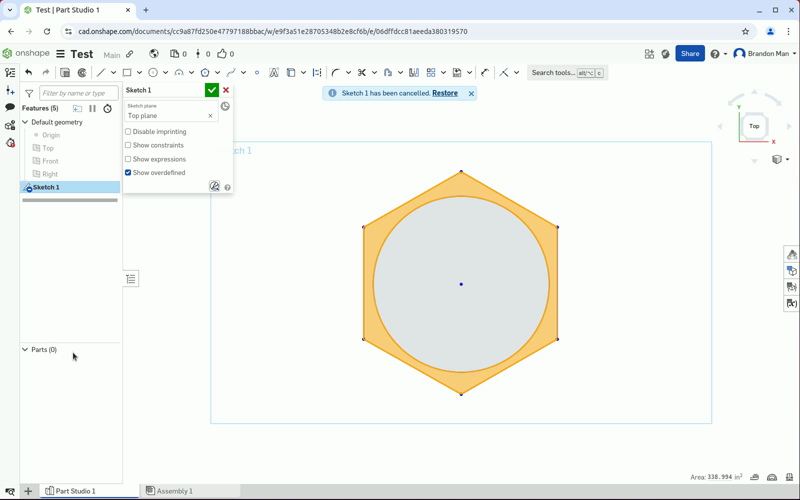
key(shift+e)
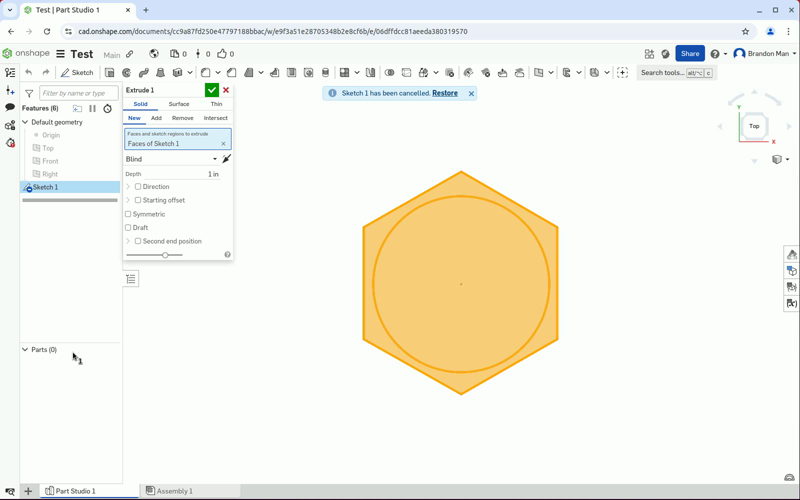
mouse_move(143, 106)
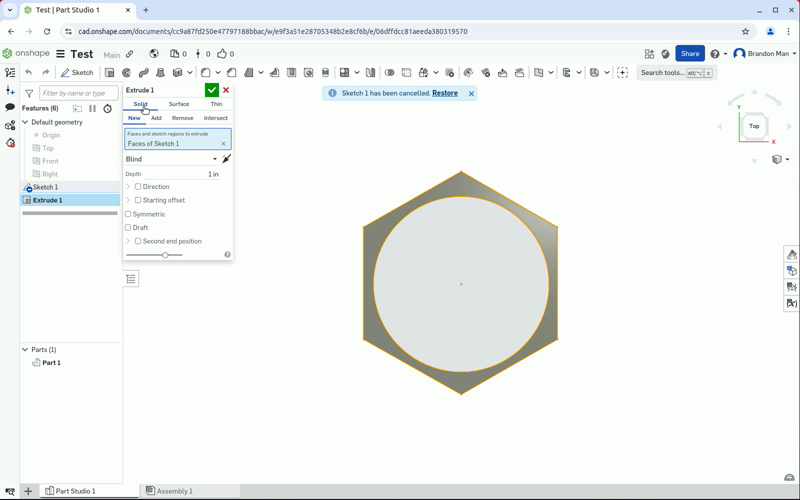
click(143, 106)
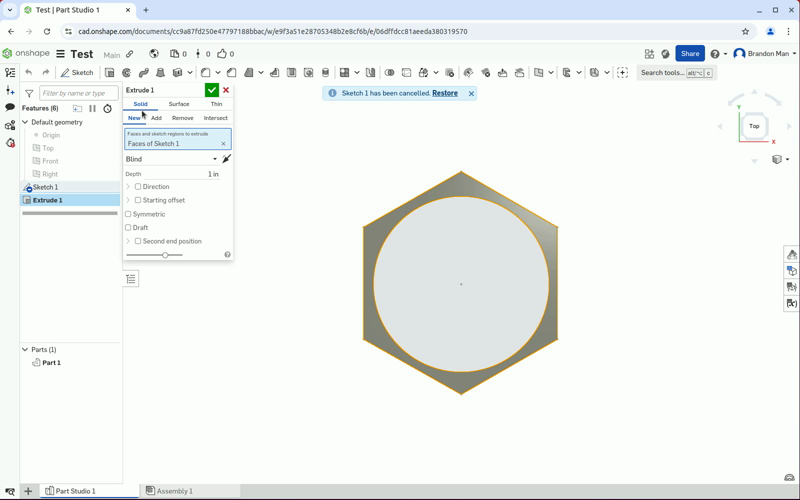
mouse_move(137, 120)
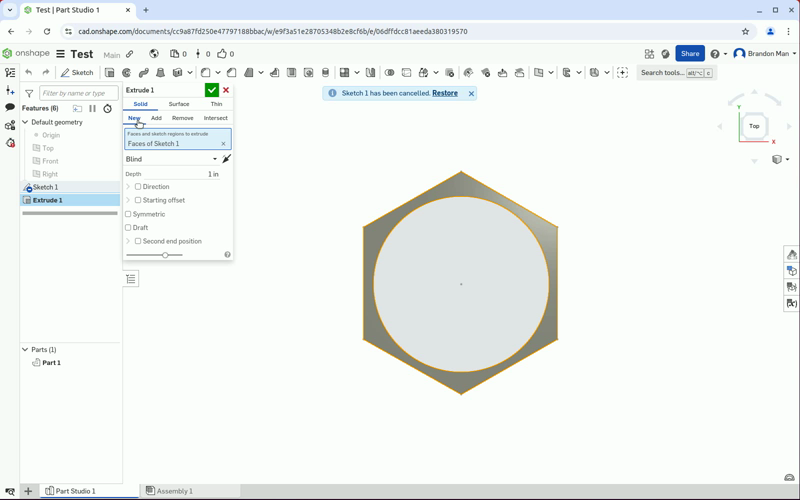
click(137, 120)
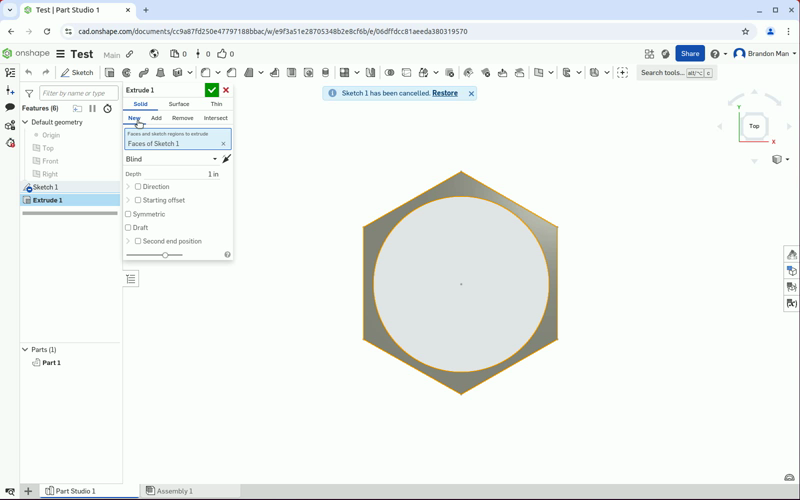
key(tab, 4)
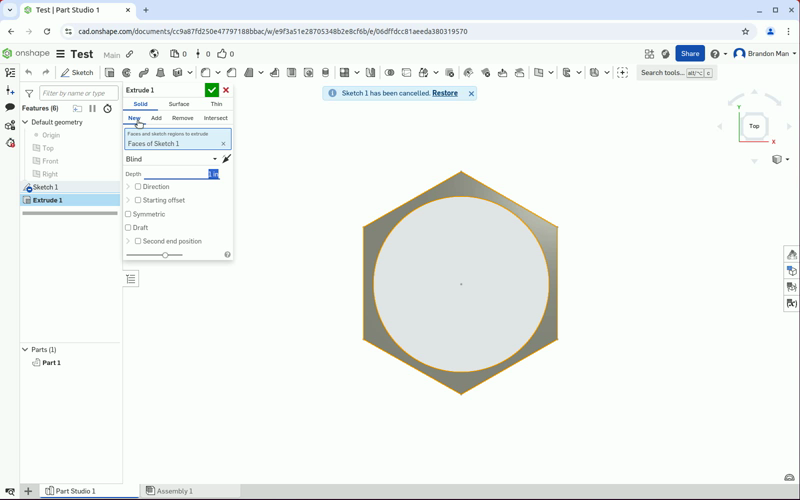
text(8.906)
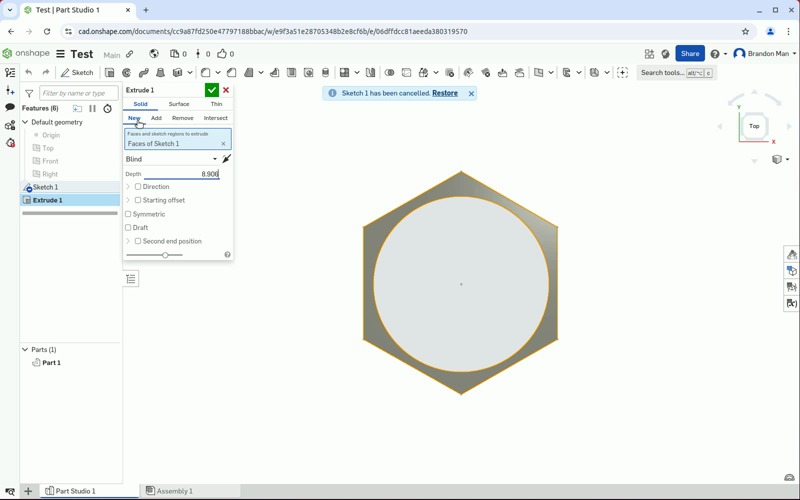
key(enter)
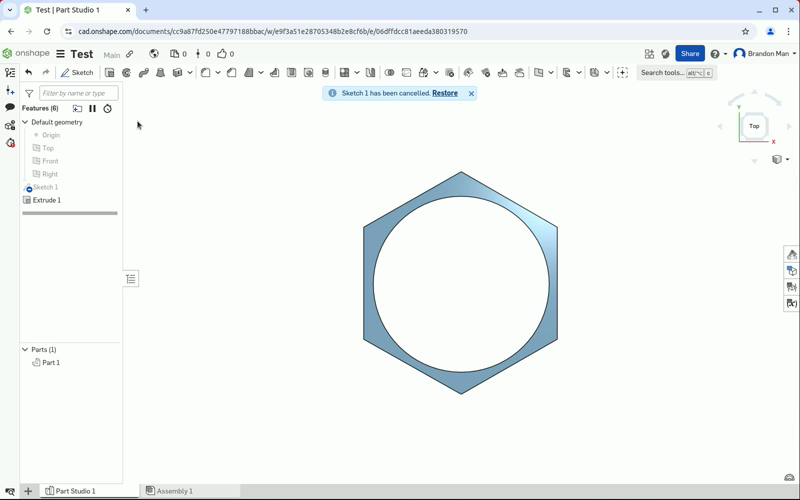
key(shift+h)
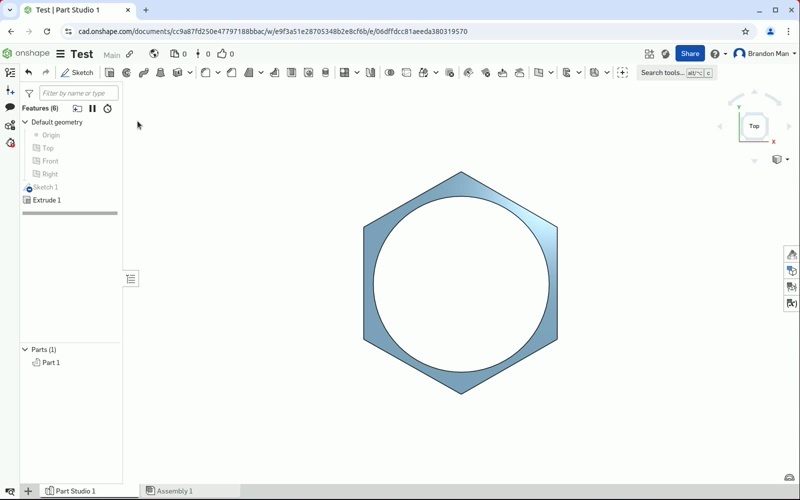
key(shift+h)
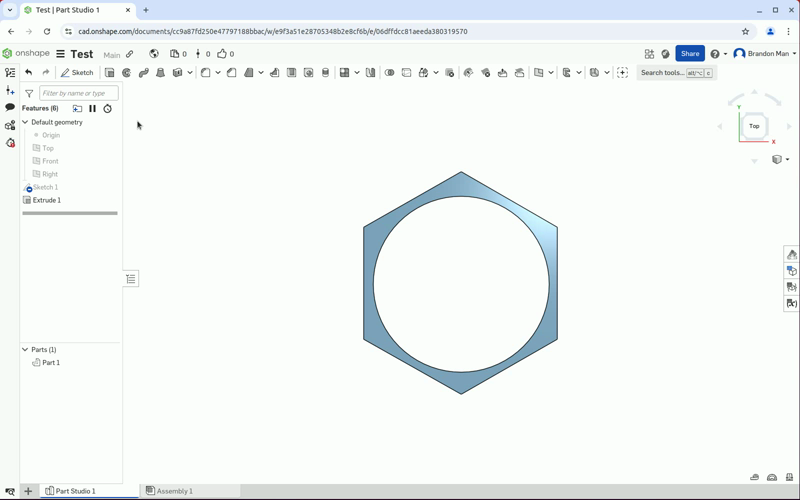
mouse_move(73, 189)
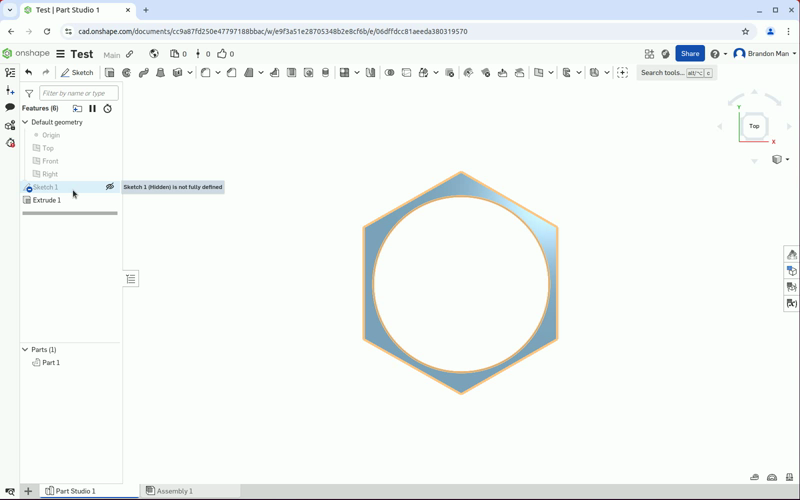
click(73, 189)
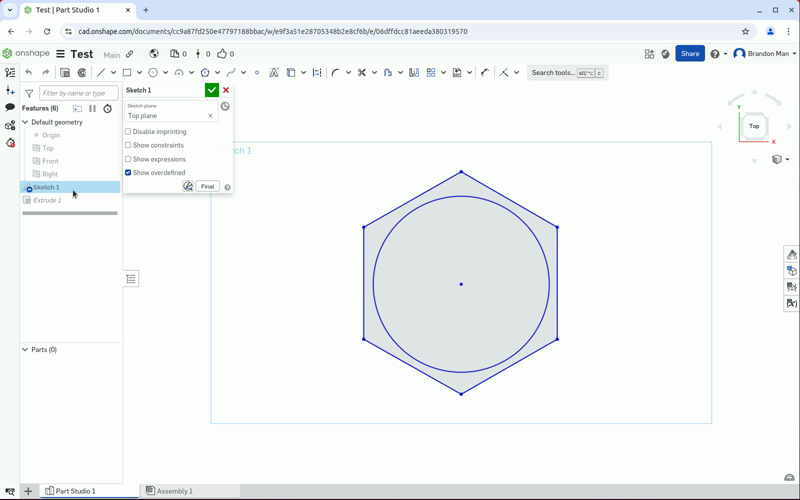
mouse_move(229, 92)
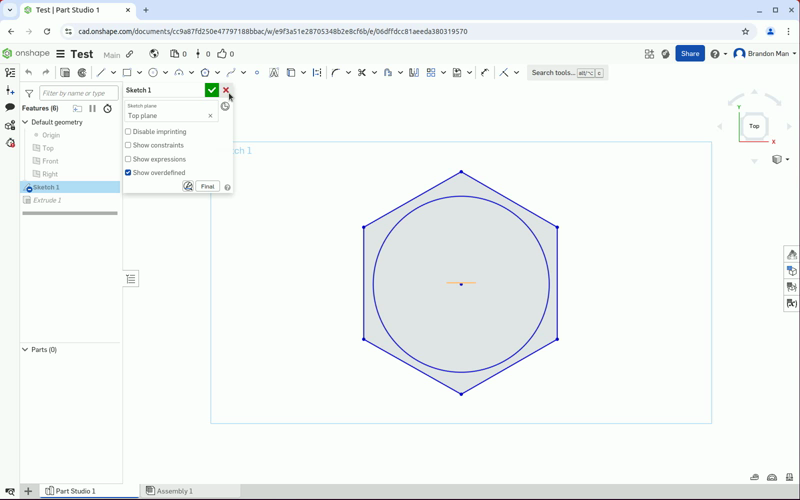
click(229, 92)
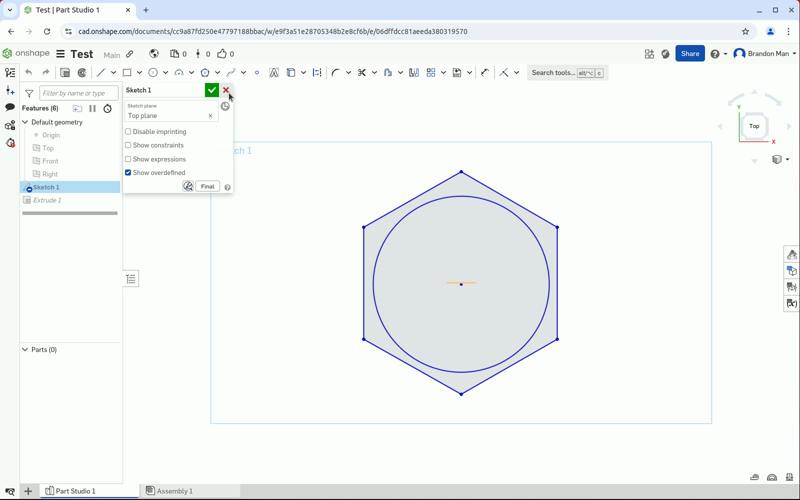
key(shift+s)
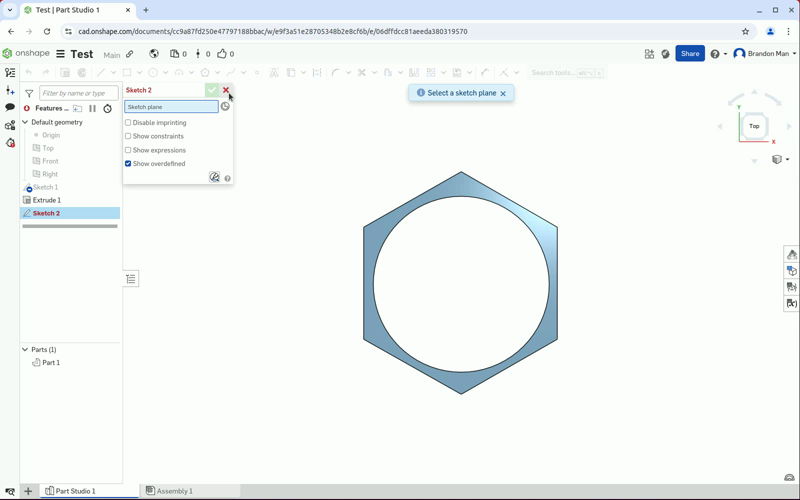
mouse_move(73, 150)
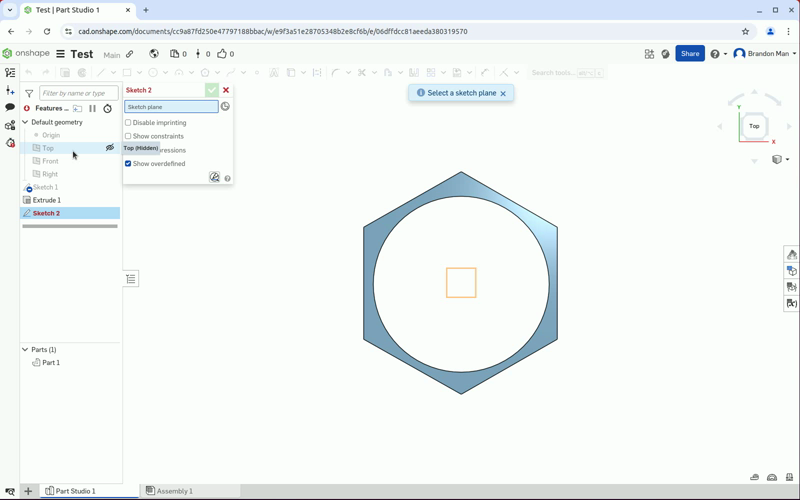
click(73, 150)
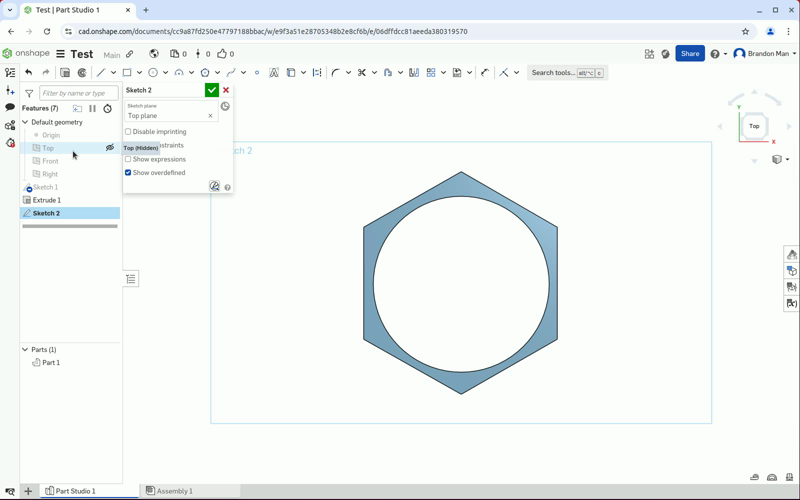
mouse_move(73, 352)
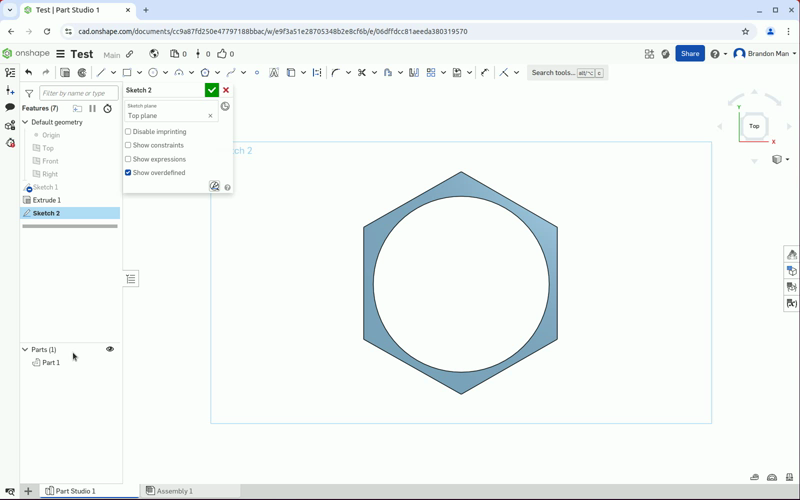
key(y)
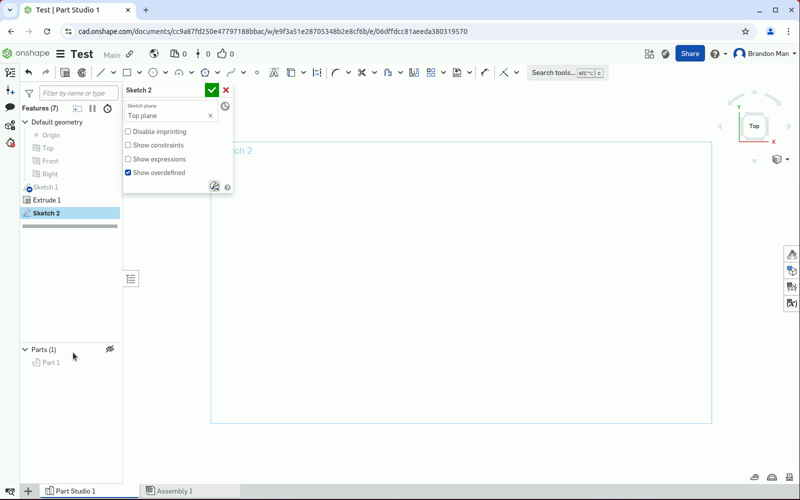
key(c)
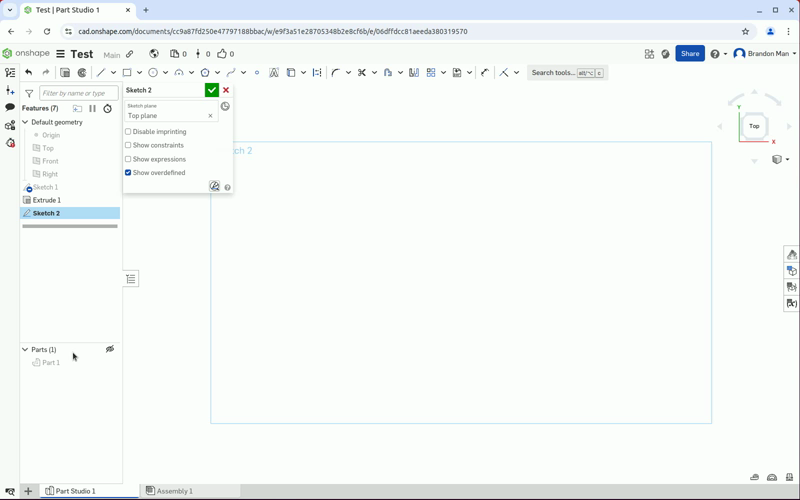
key_down(shift)
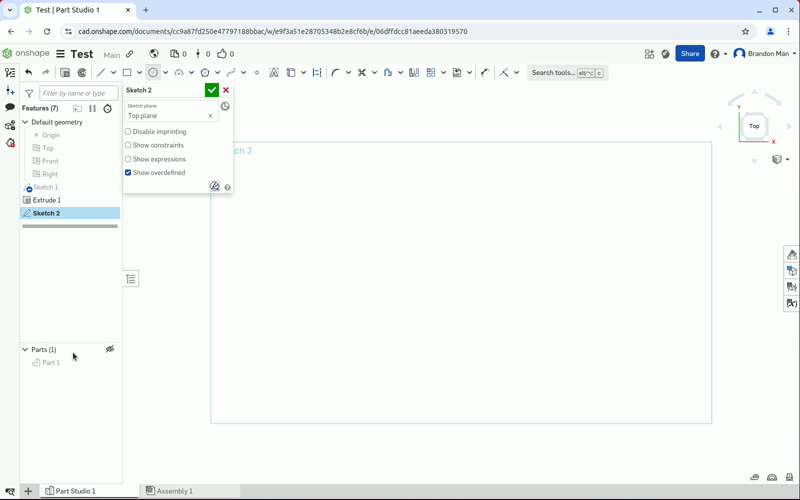
mouse_move(461, 282)
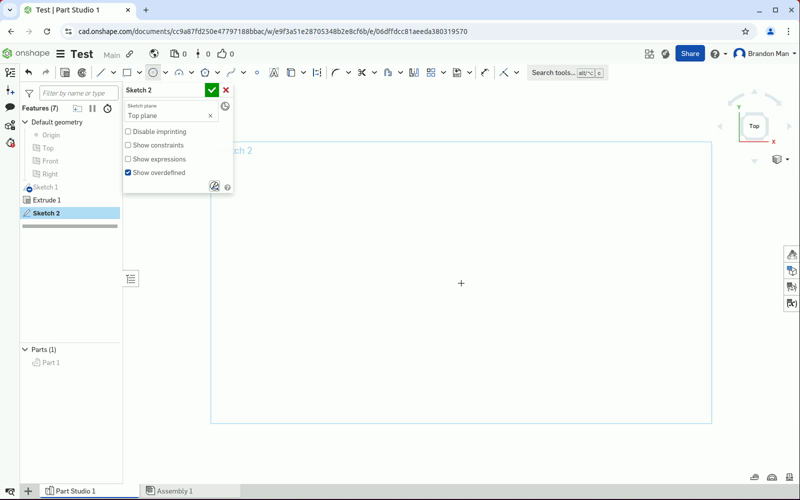
click(461, 282)
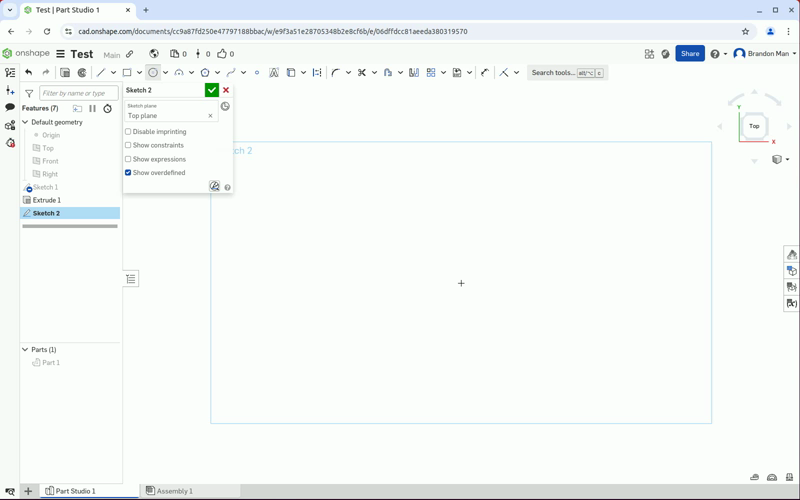
key_up(shift)
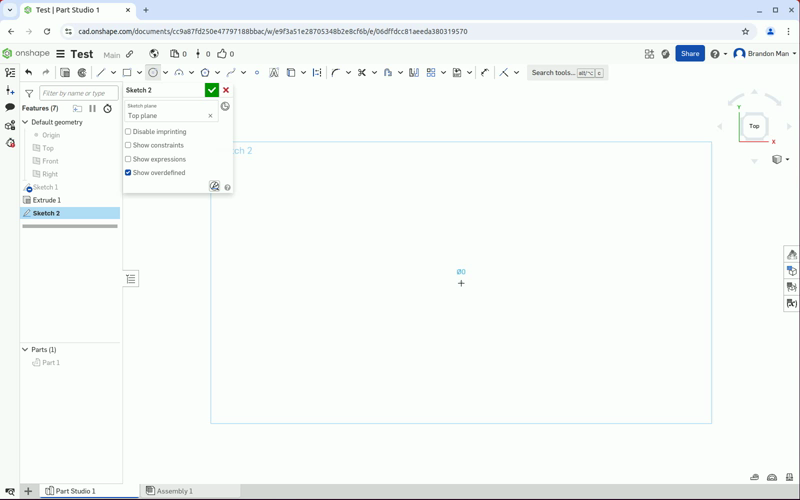
mouse_move(549, 282)
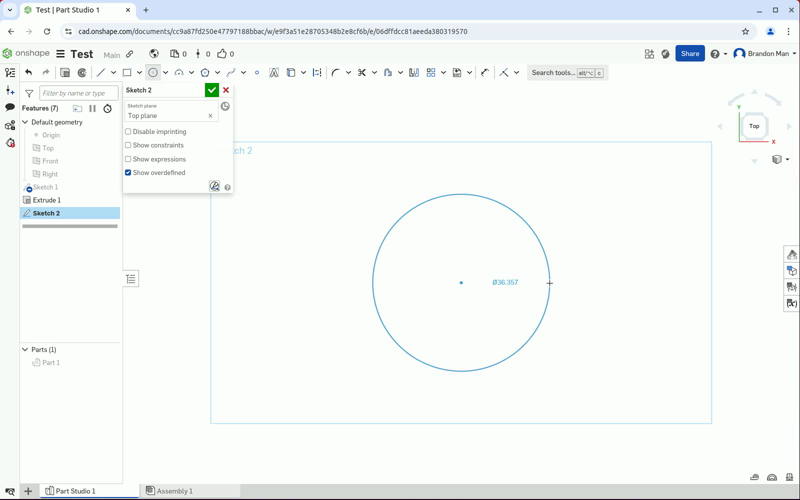
click(549, 282)
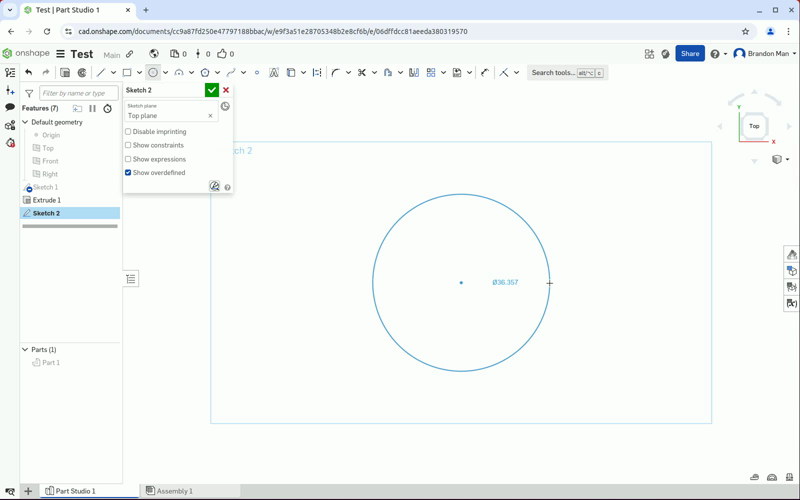
key(esc)
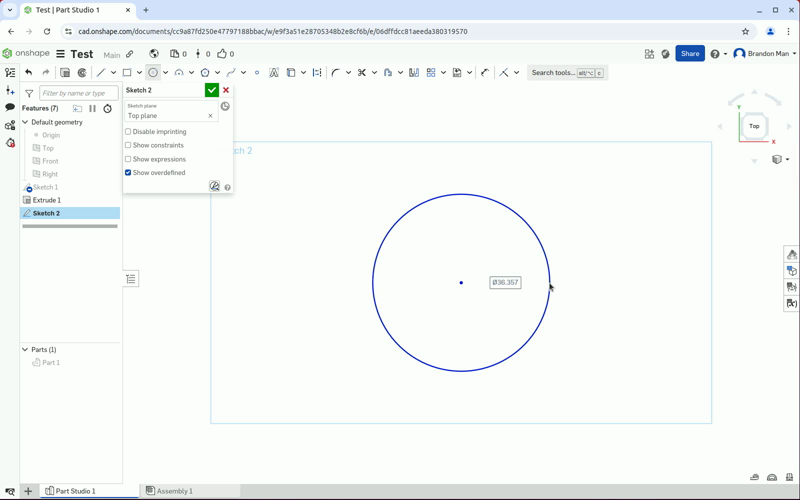
mouse_move(416, 284)
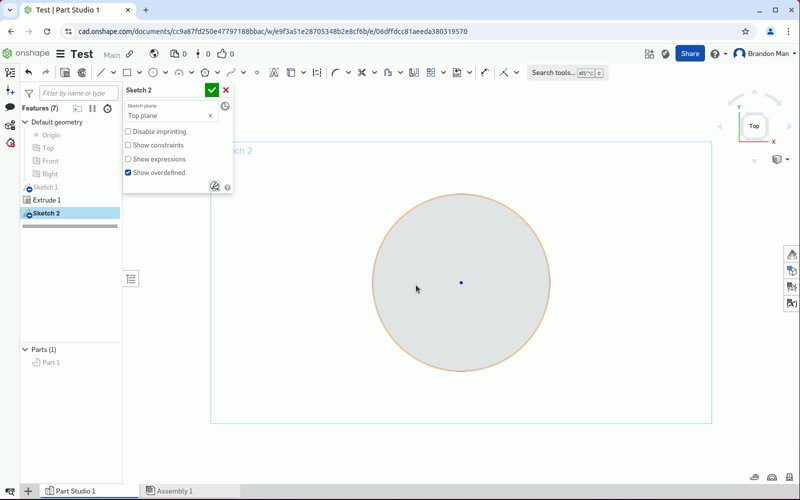
click(416, 284)
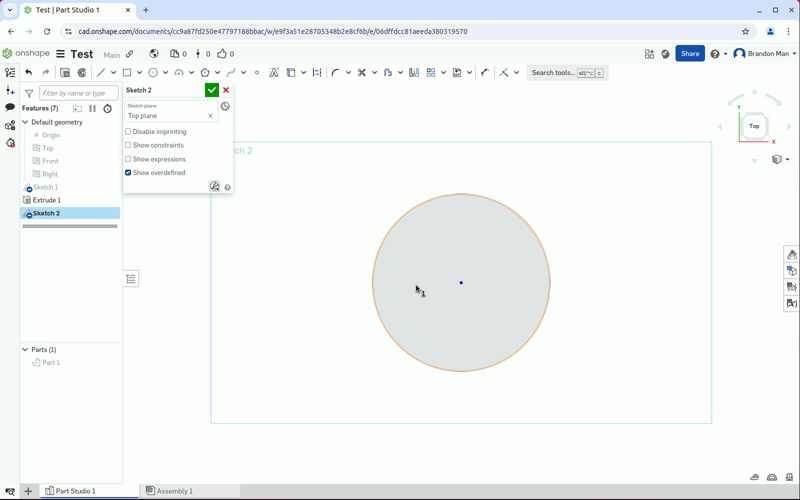
mouse_move(73, 352)
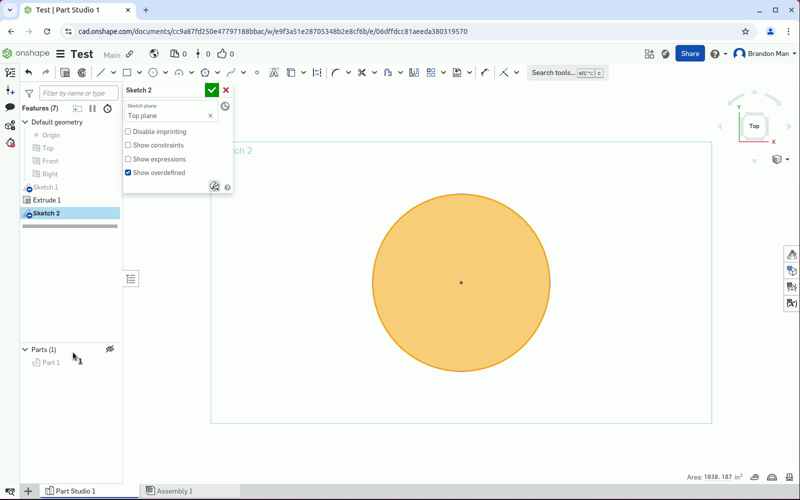
key(shift+y)
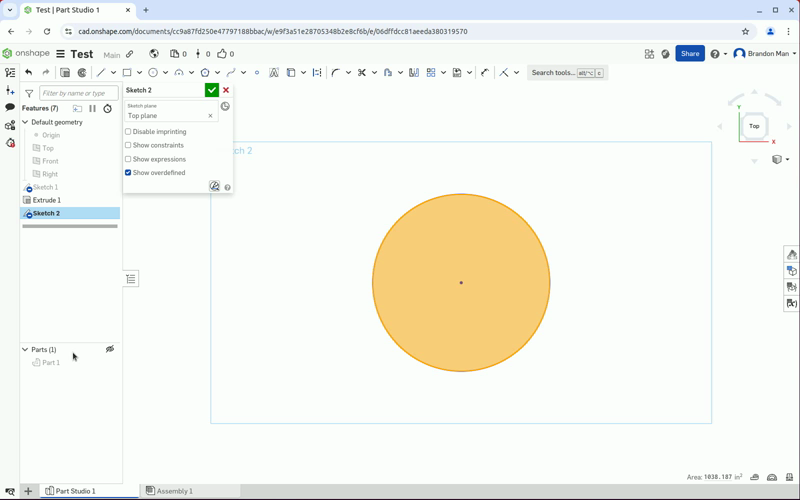
key(shift+e)
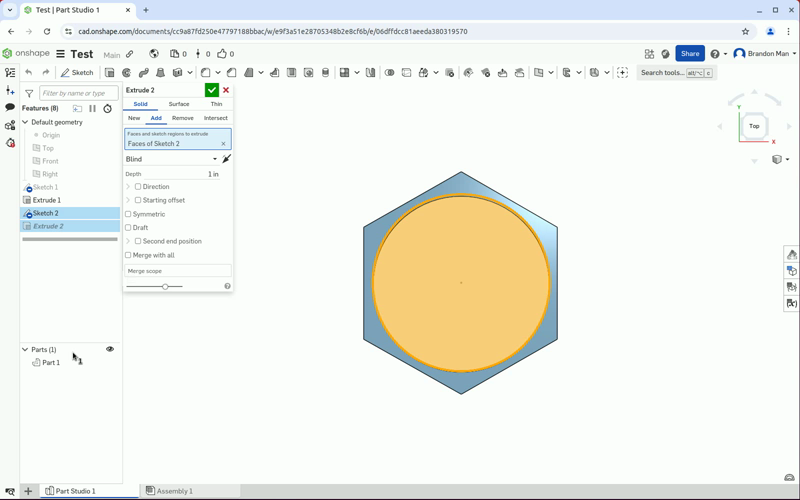
mouse_move(143, 106)
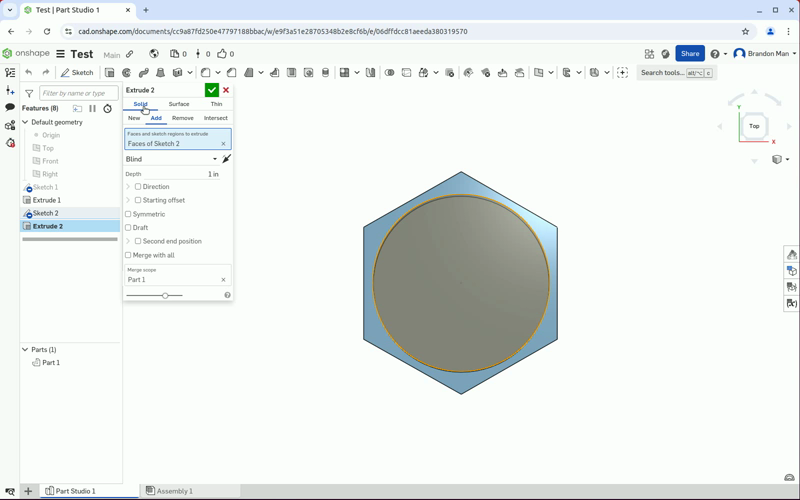
click(143, 106)
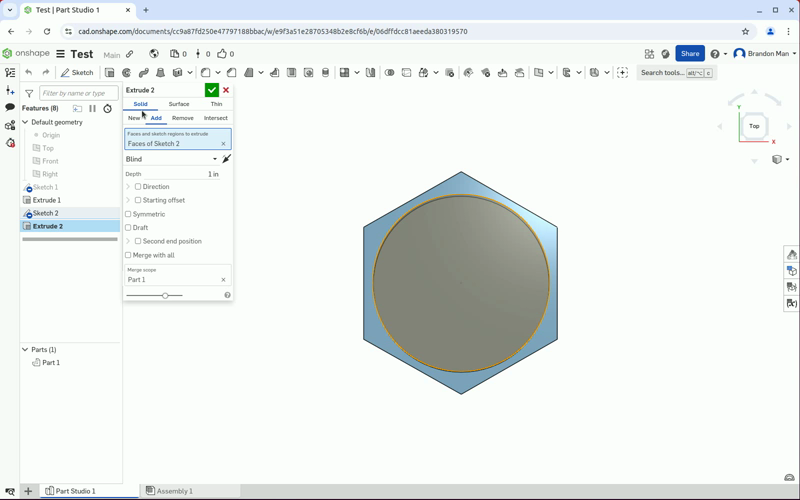
mouse_move(137, 120)
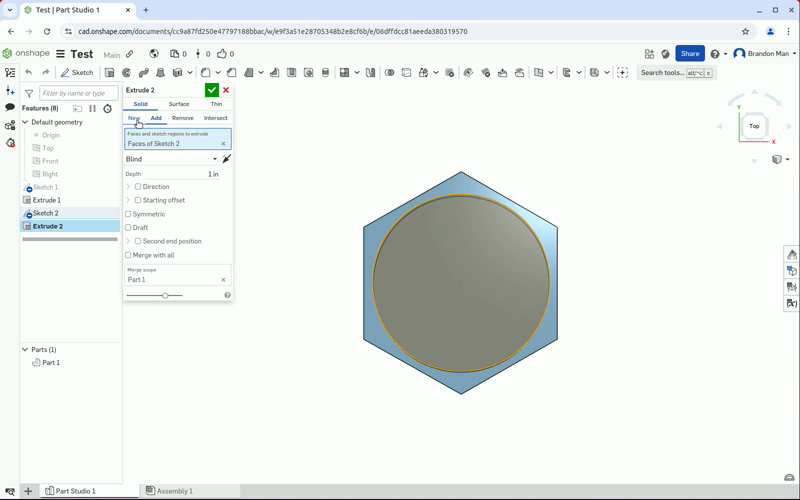
click(137, 120)
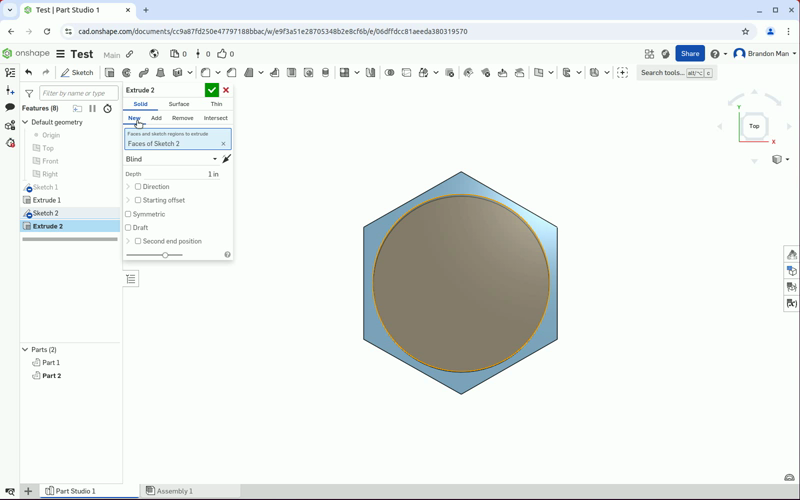
key(tab, 4)
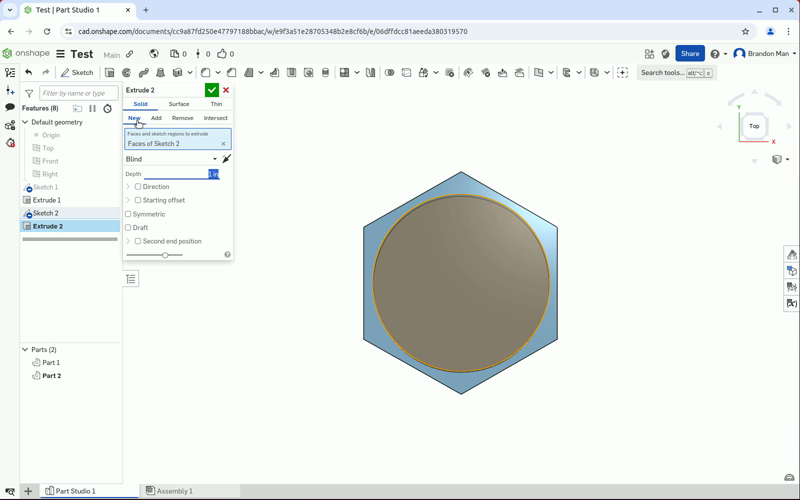
text(8.906)
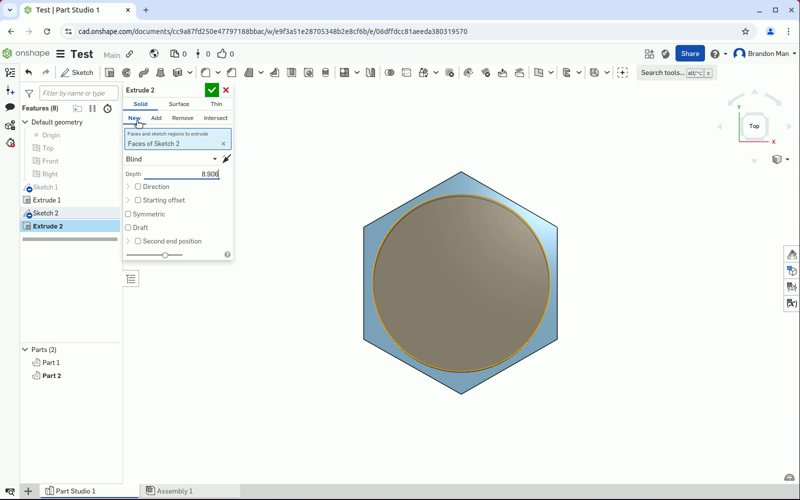
key(enter)
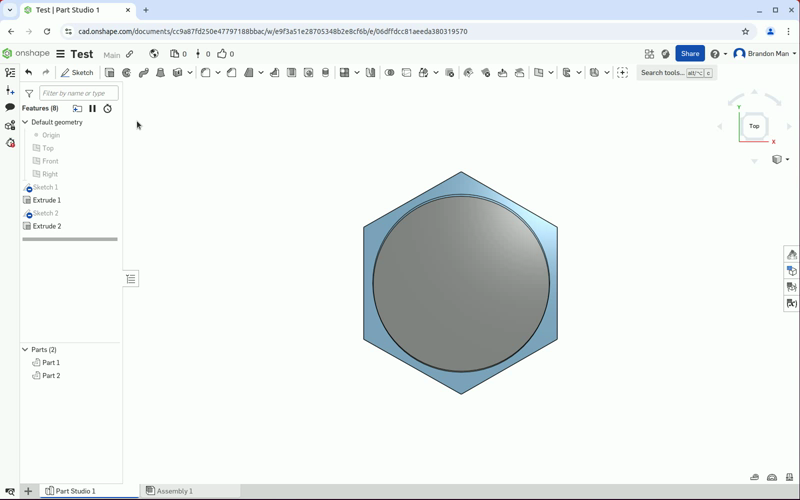
key(shift+h)
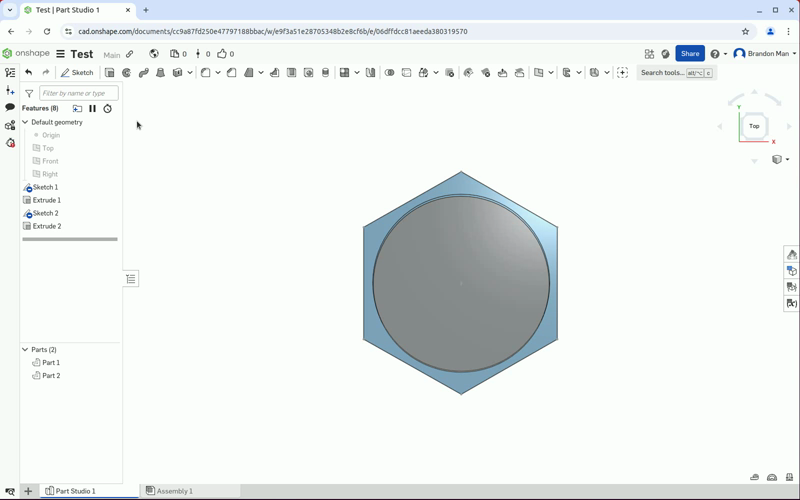
key(shift+h)
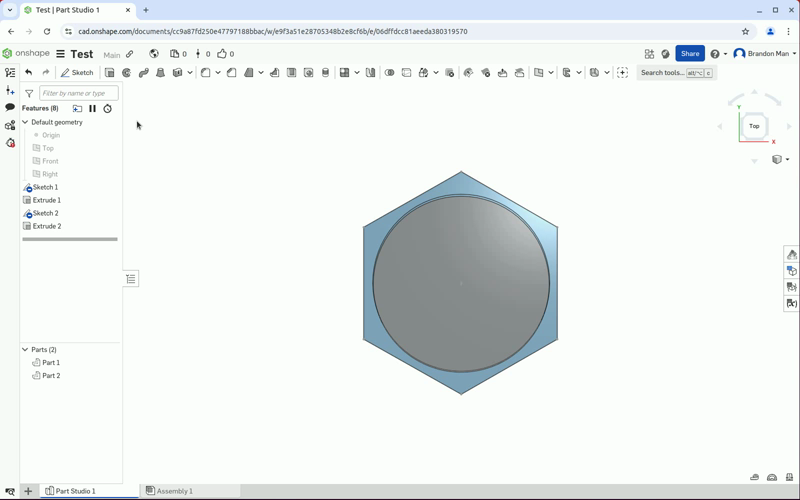
key(shift+7)
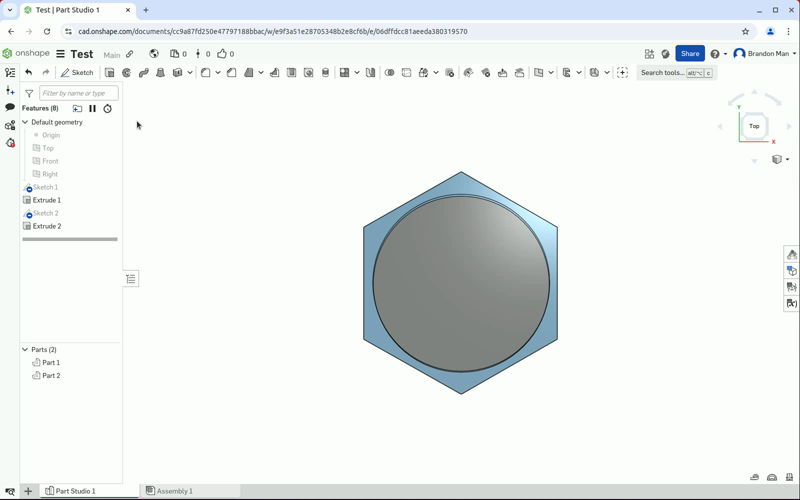
key(up, 3)
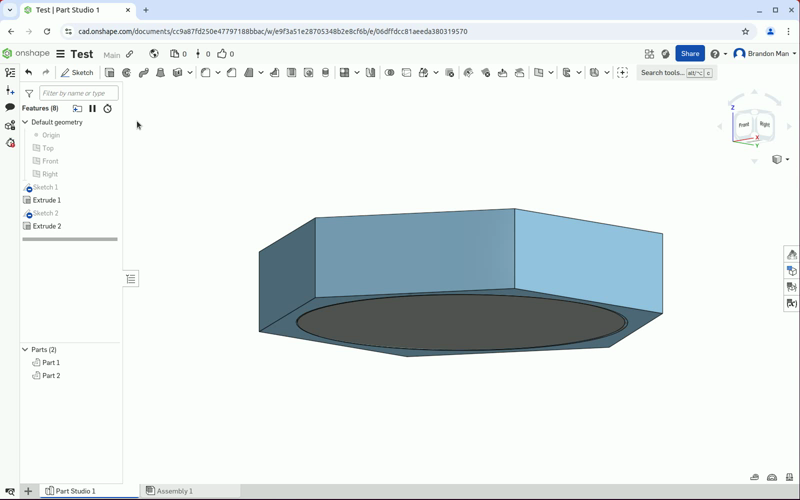
key(left, 3)
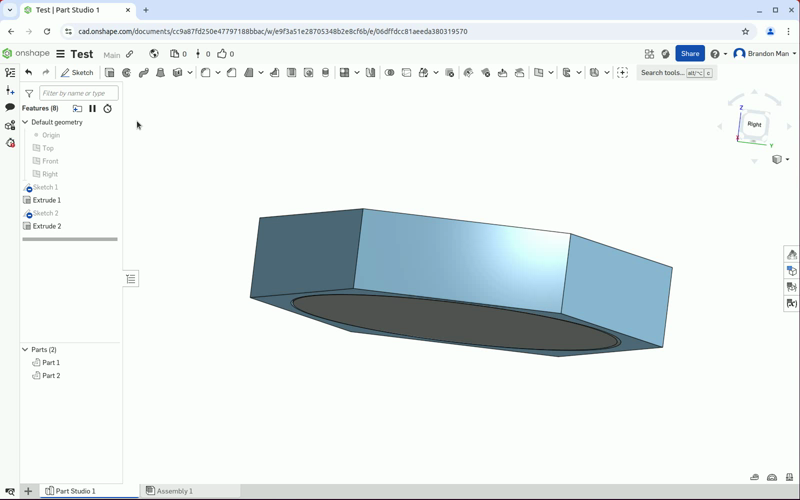
key(right, 3)
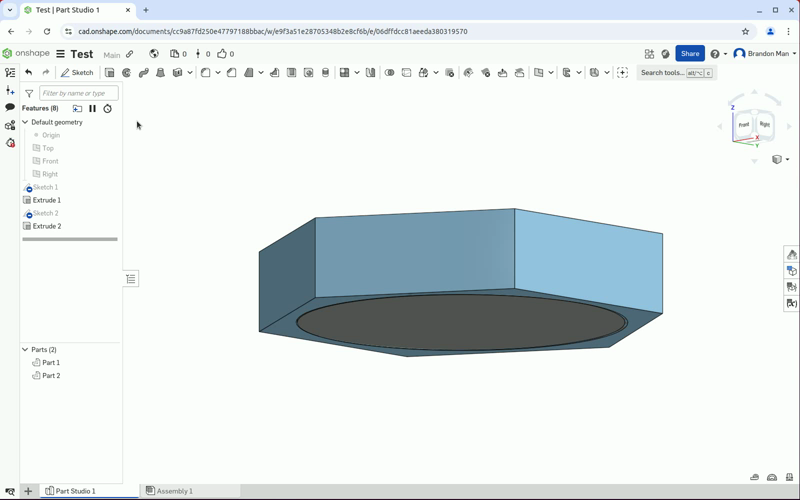
key(down, 3)
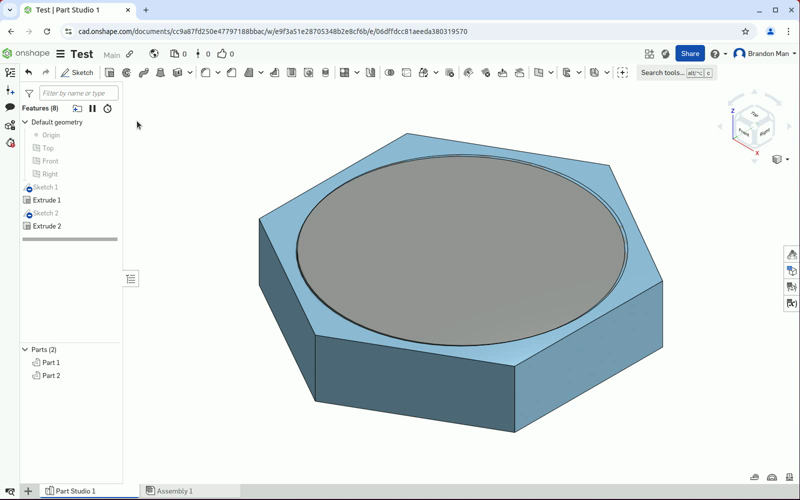
mouse_move(73, 189)
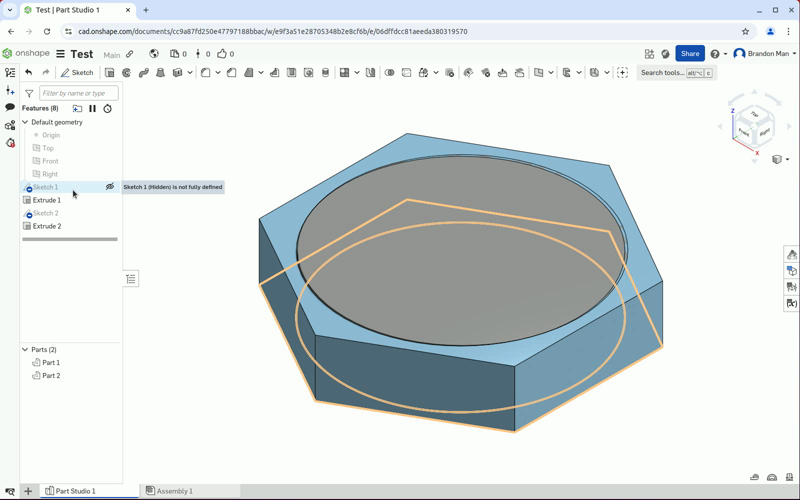
click(73, 189)